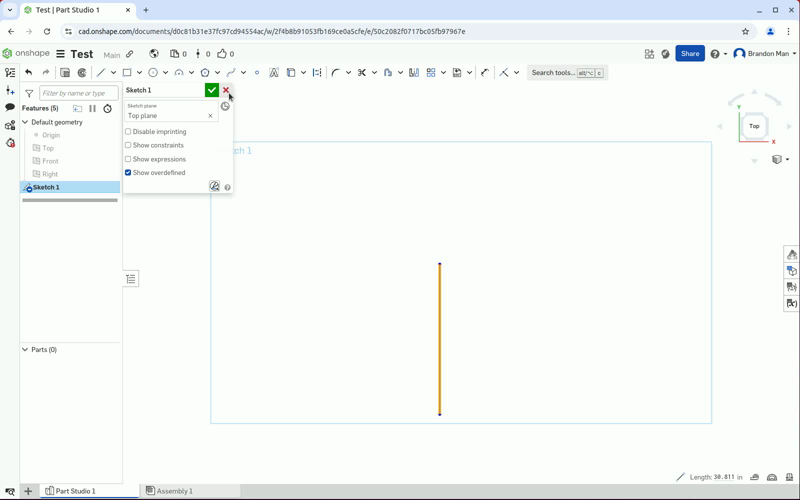
key(shift+h)
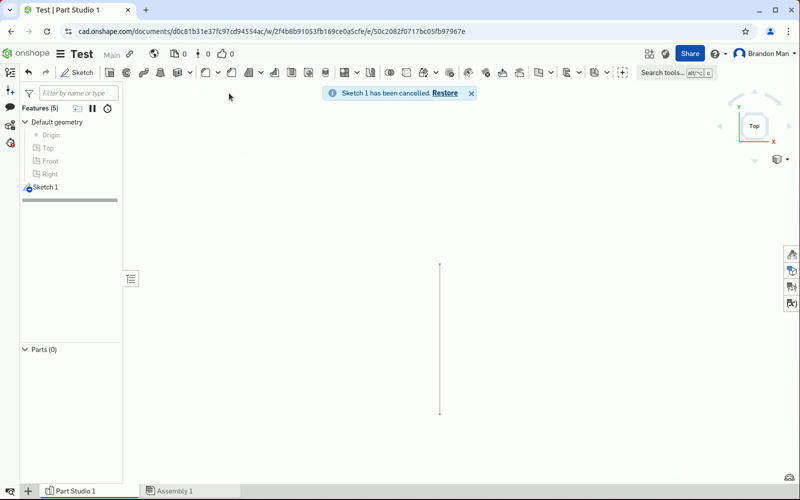
key(shift+s)
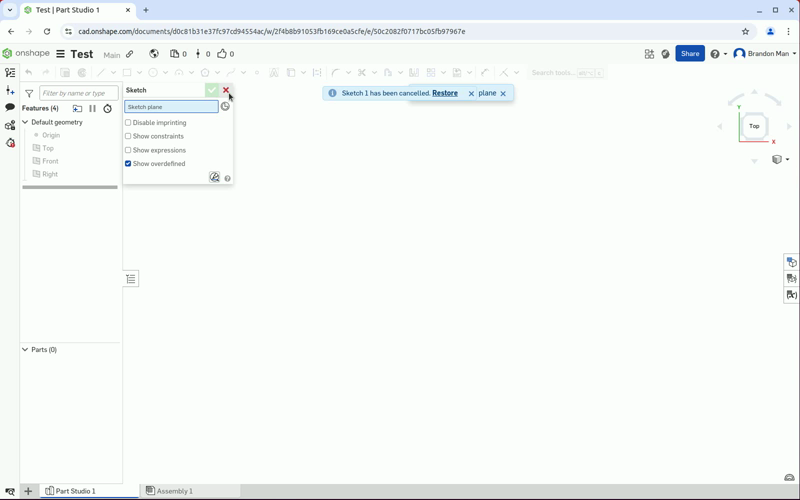
mouse_move(73, 150)
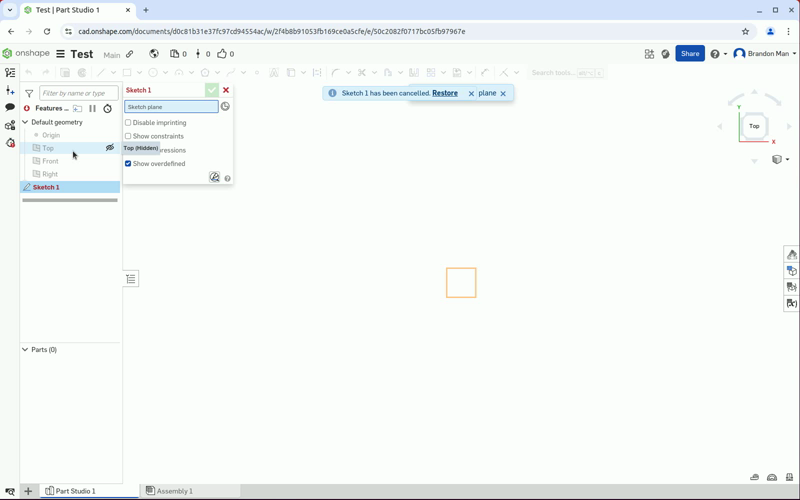
click(73, 150)
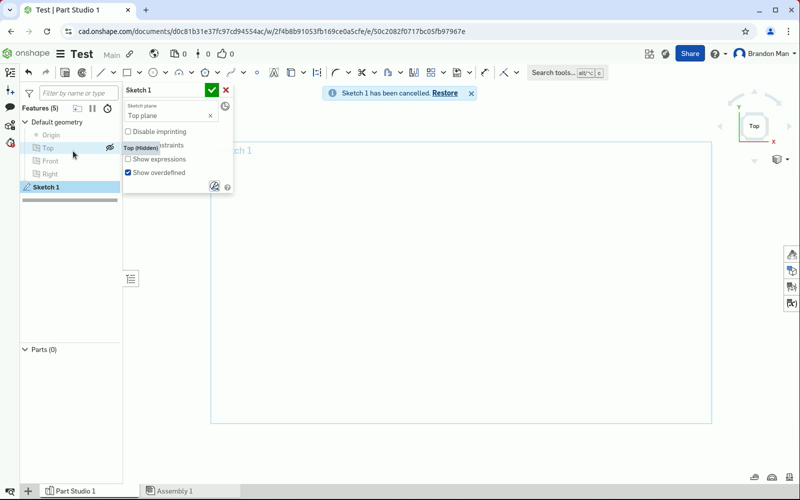
mouse_move(73, 352)
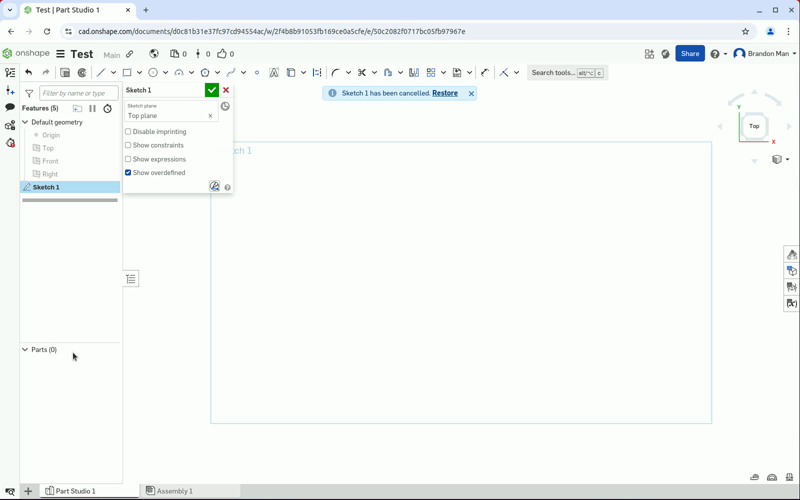
key(y)
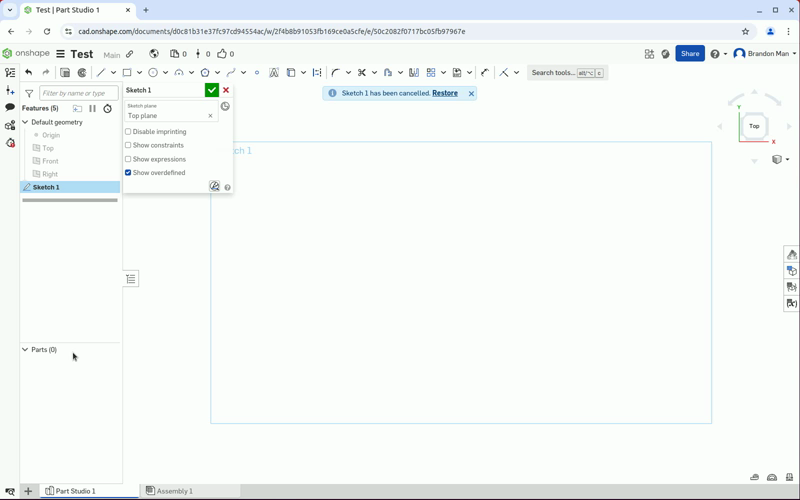
key(c)
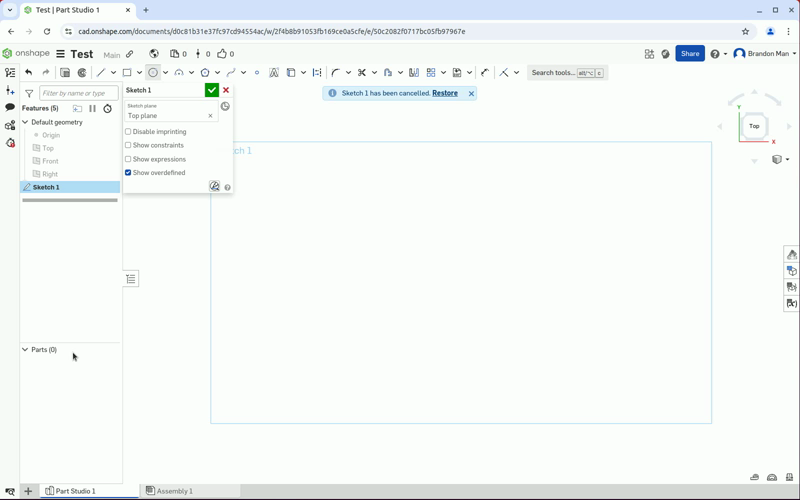
key_down(shift)
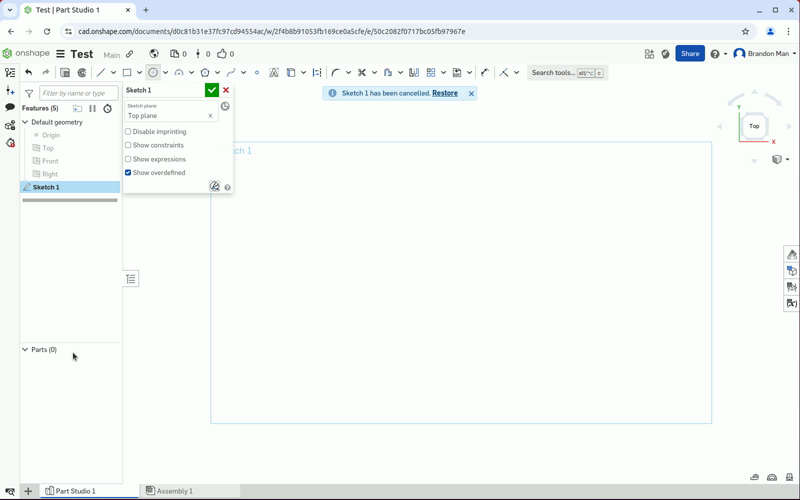
mouse_move(461, 282)
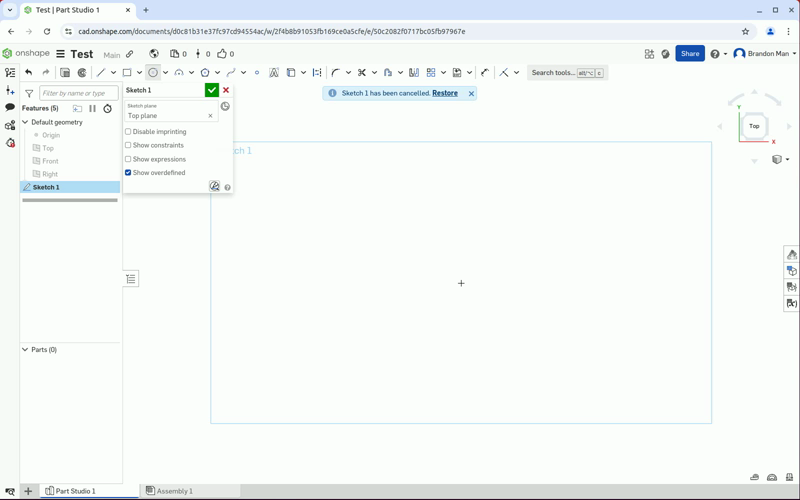
click(461, 282)
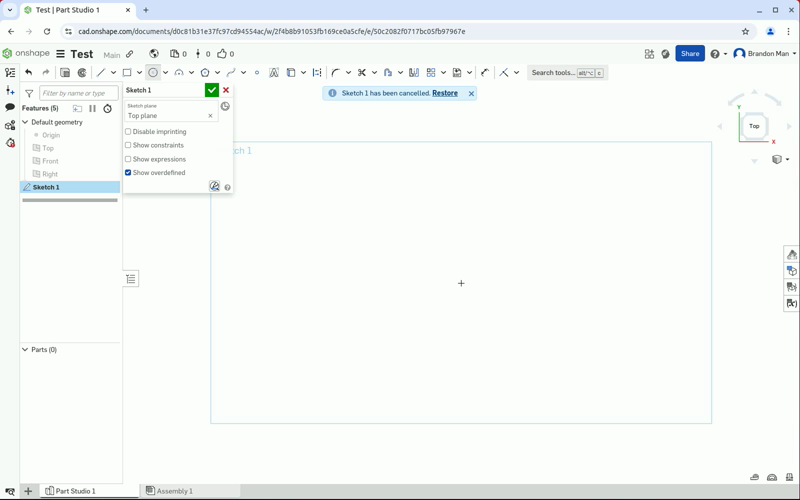
key_up(shift)
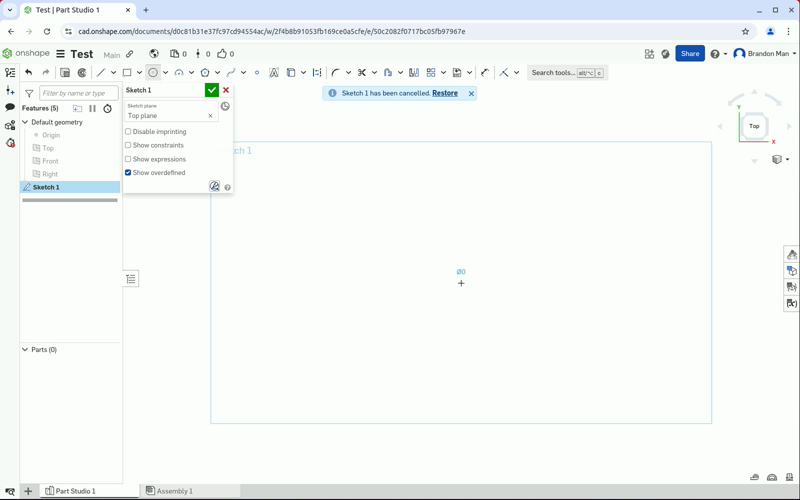
mouse_move(499, 282)
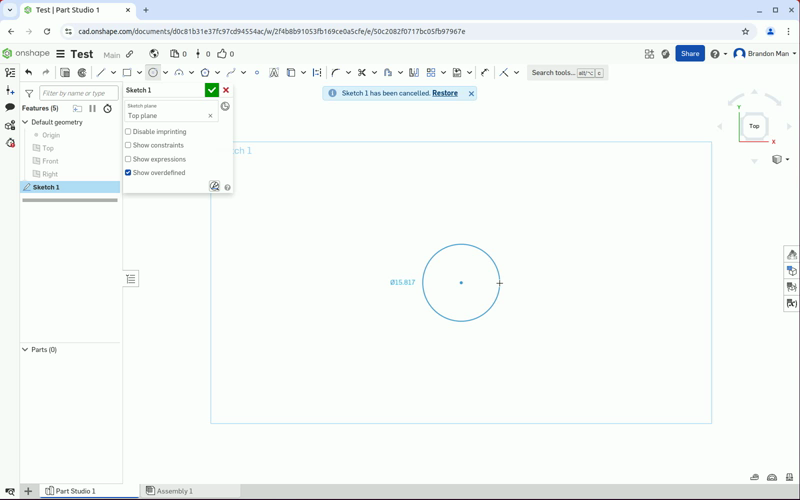
click(499, 282)
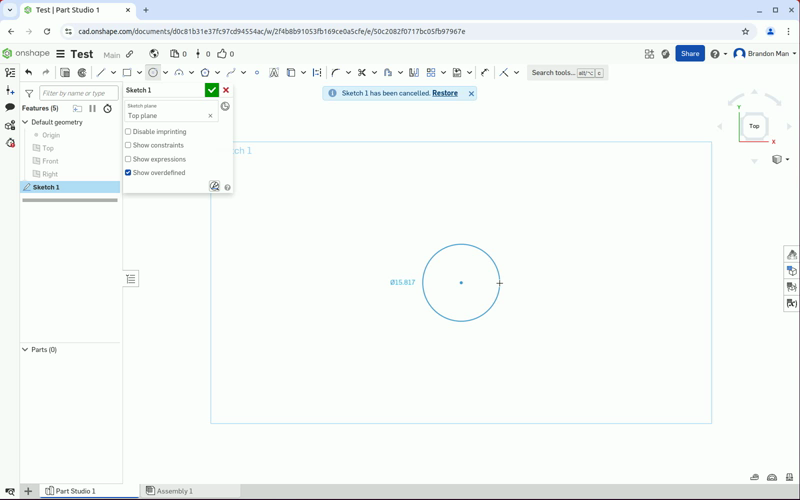
key(esc)
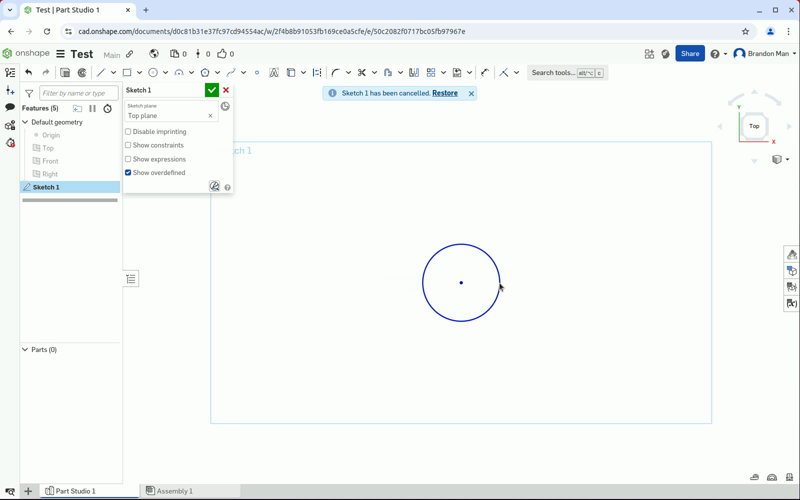
mouse_move(427, 289)
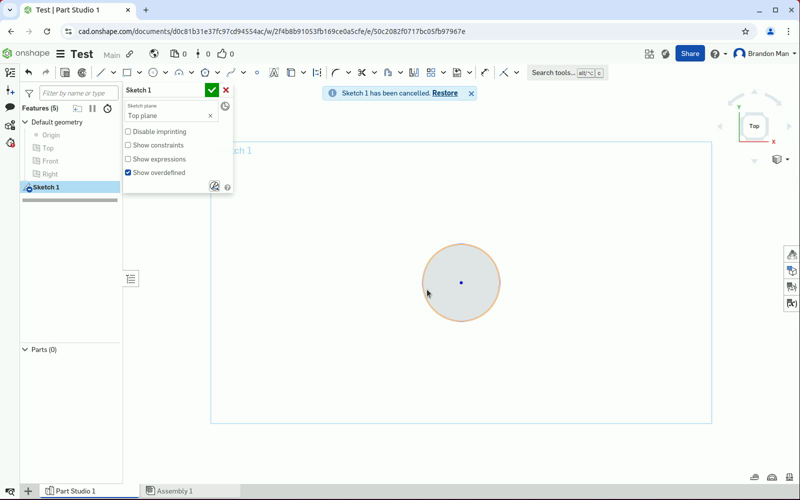
click(427, 289)
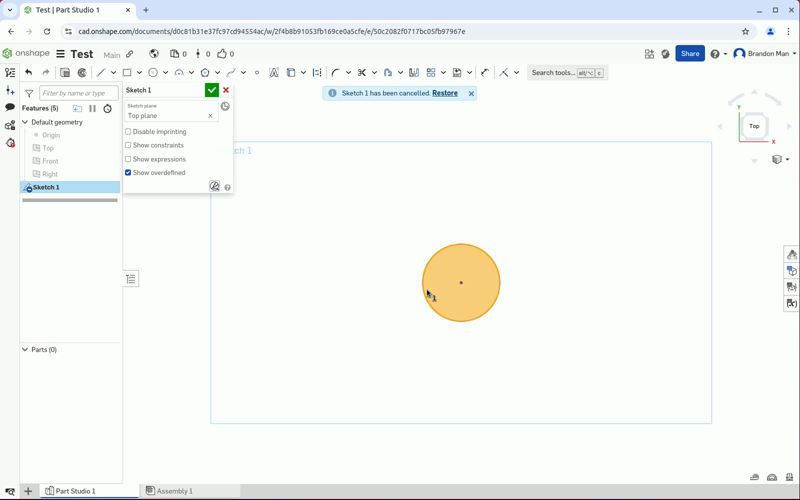
mouse_move(73, 352)
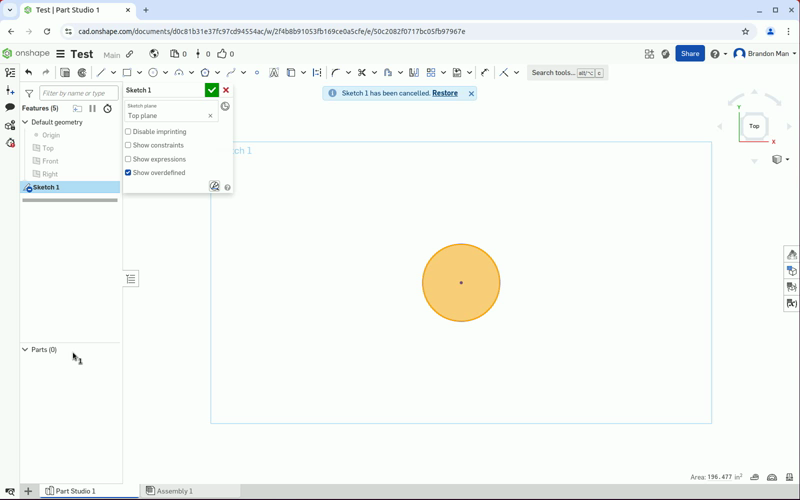
key(shift+y)
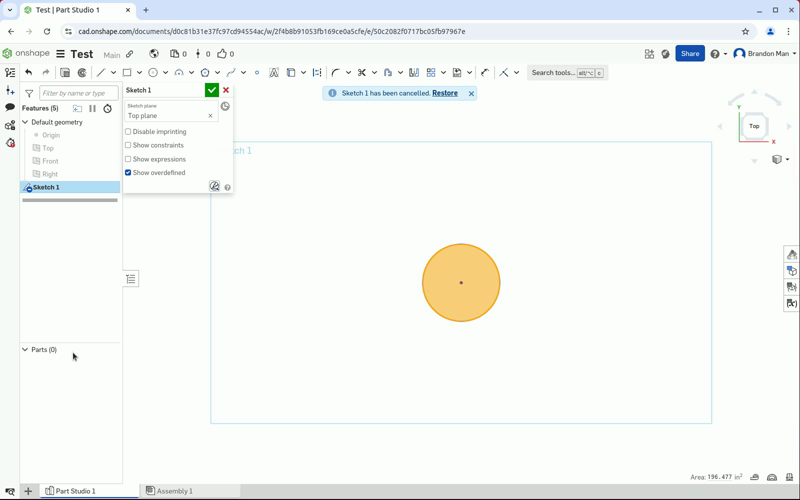
key(shift+e)
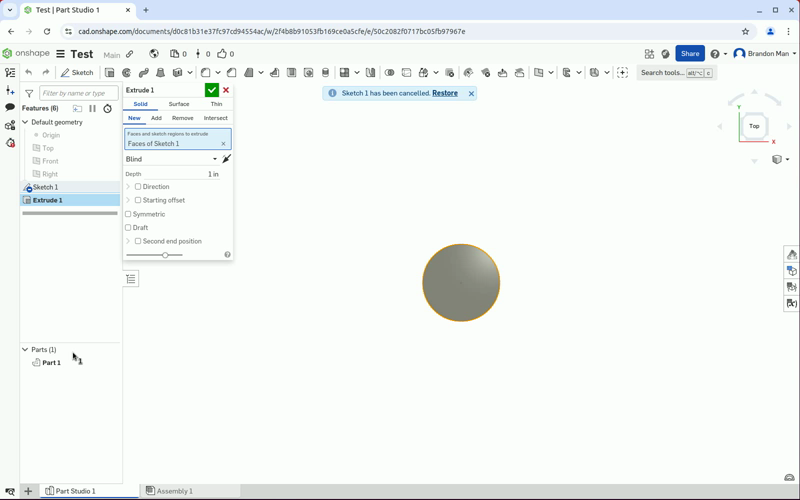
mouse_move(143, 106)
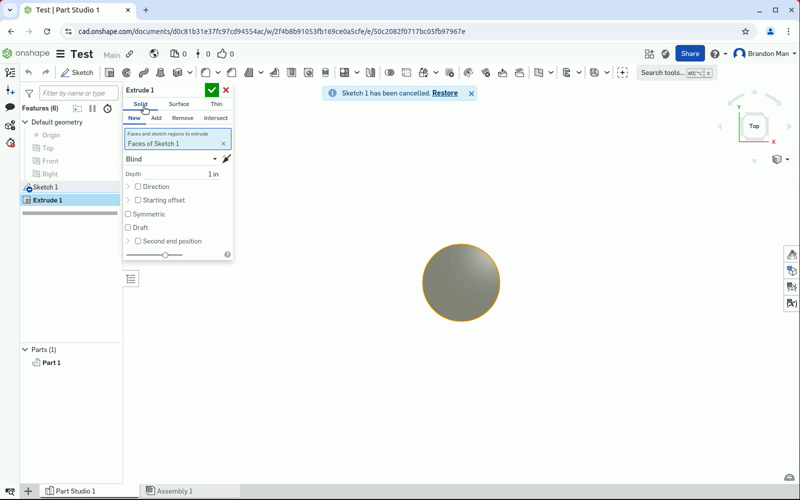
click(143, 106)
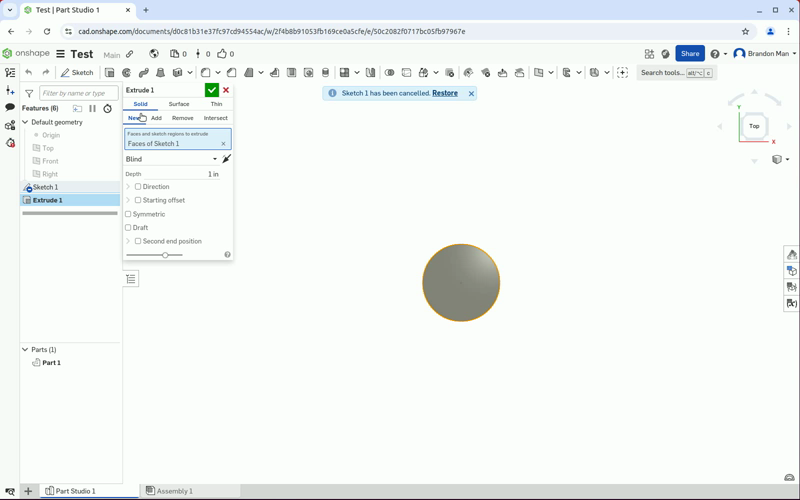
mouse_move(137, 120)
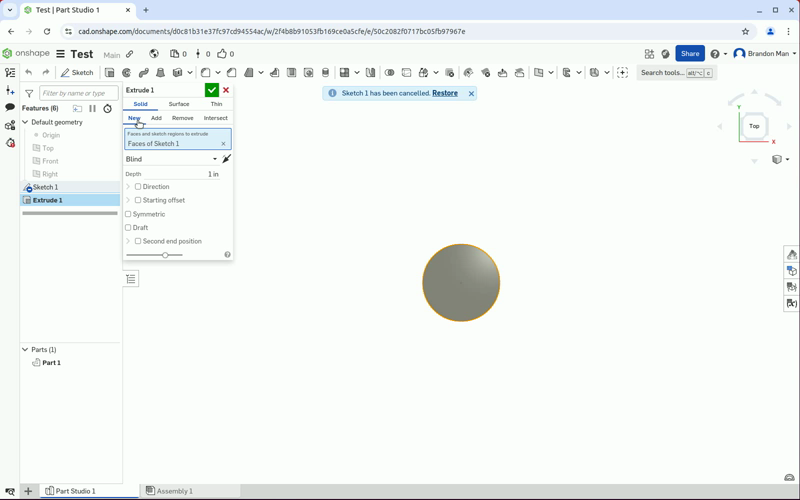
click(137, 120)
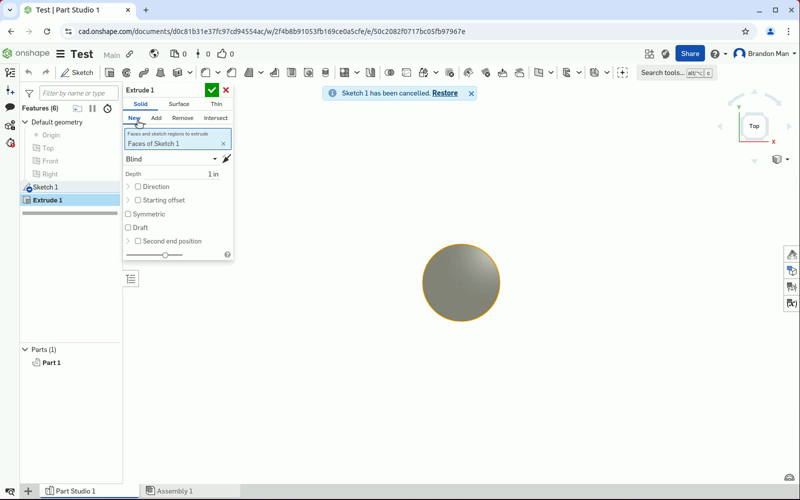
key(tab, 4)
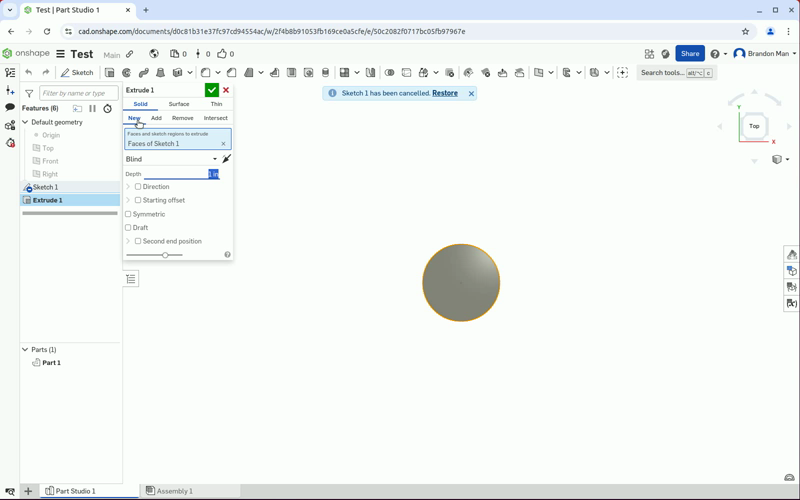
text(23.108)
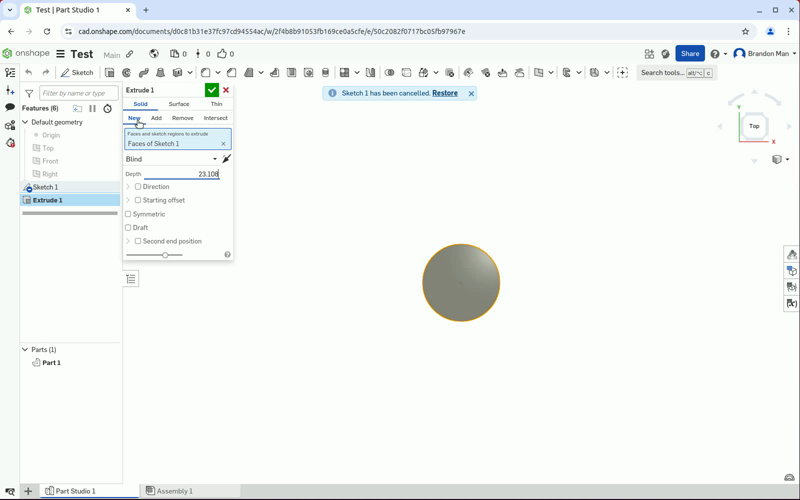
key(enter)
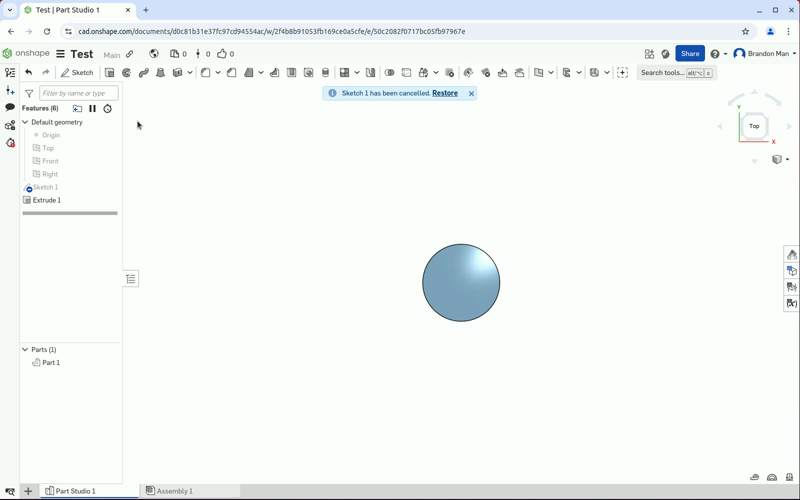
key(shift+h)
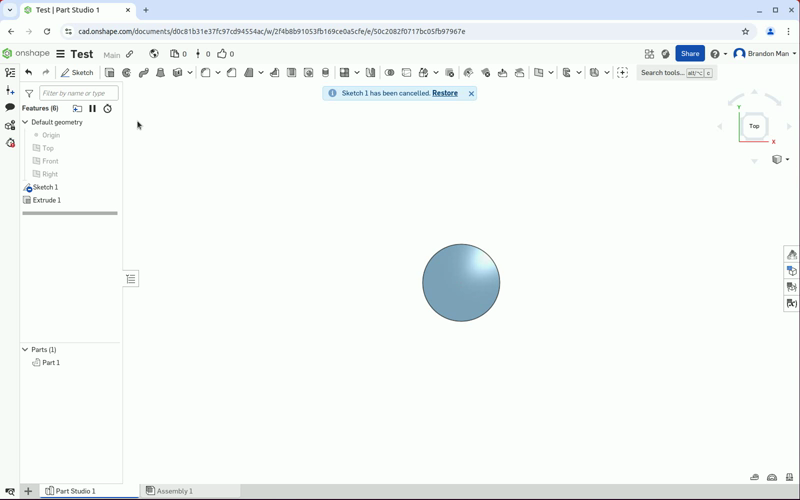
key(shift+h)
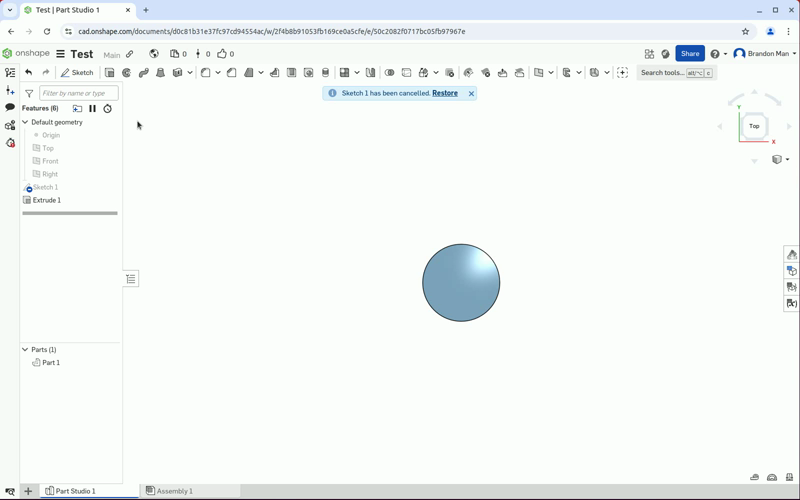
mouse_move(73, 189)
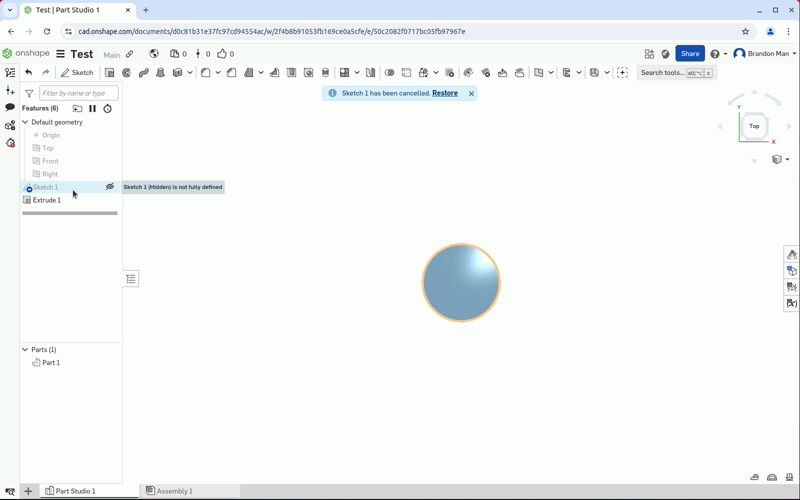
click(73, 189)
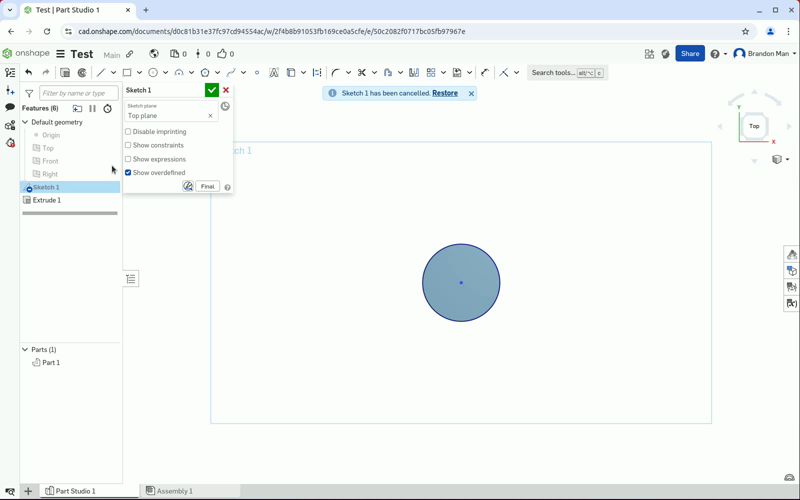
mouse_move(229, 92)
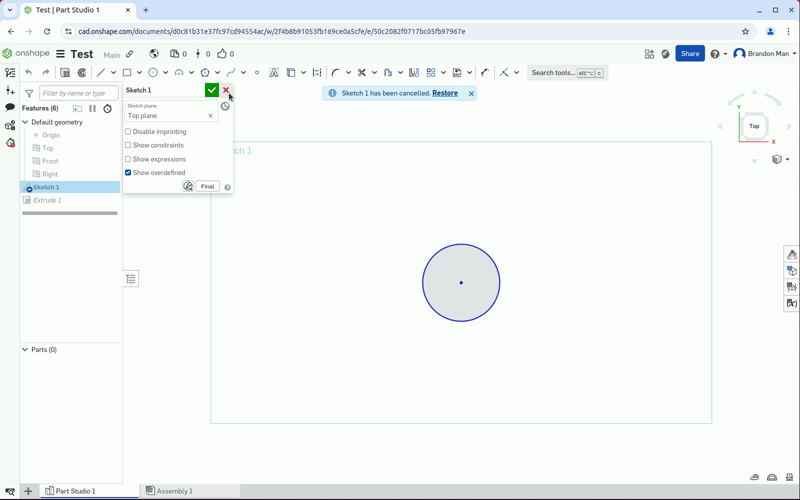
click(229, 92)
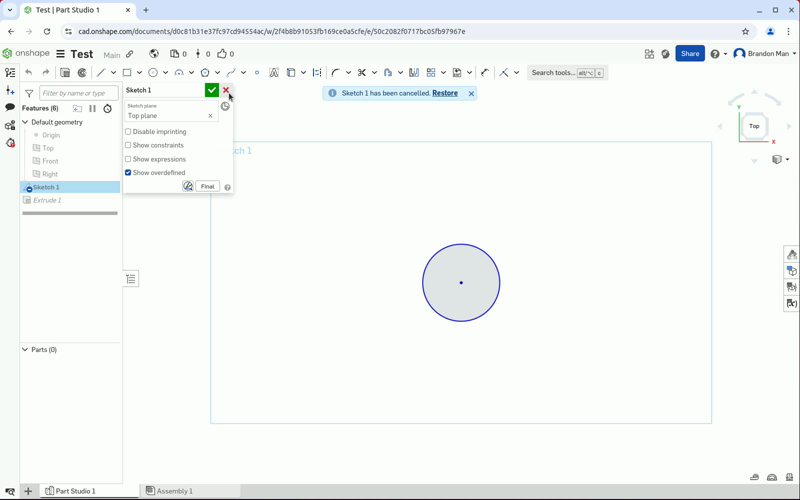
key(shift+s)
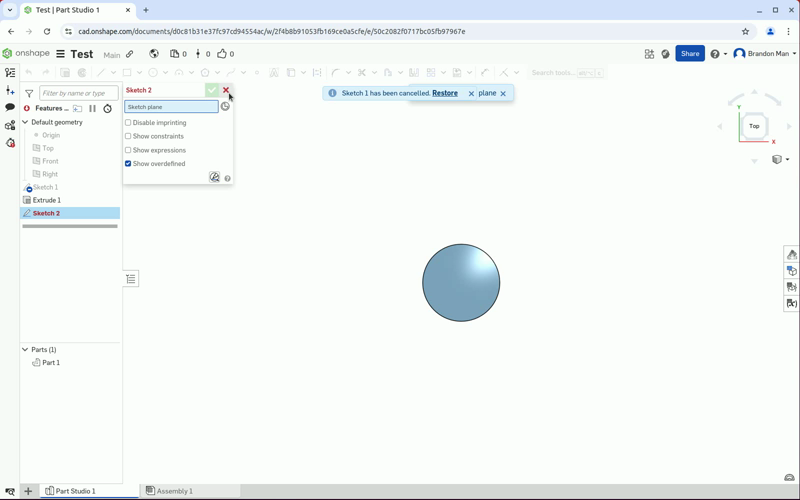
mouse_move(73, 150)
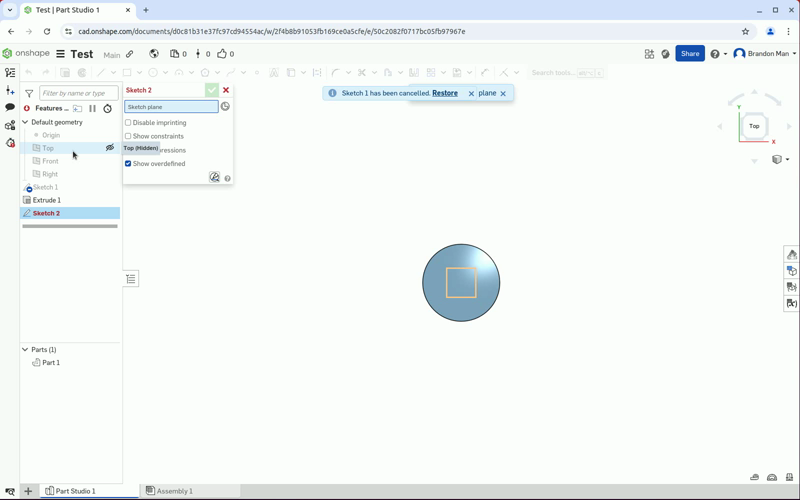
click(73, 150)
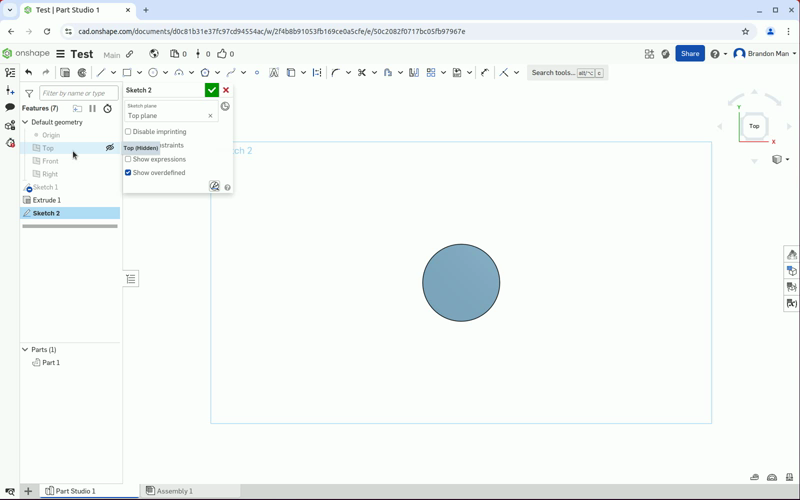
mouse_move(73, 352)
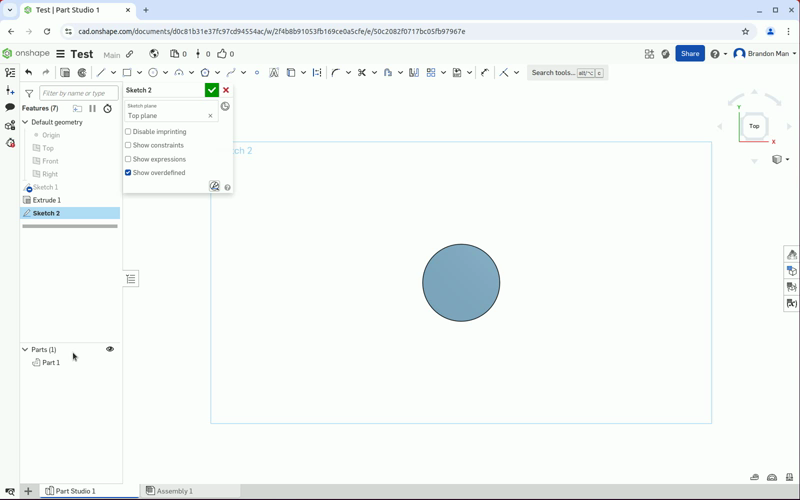
key(y)
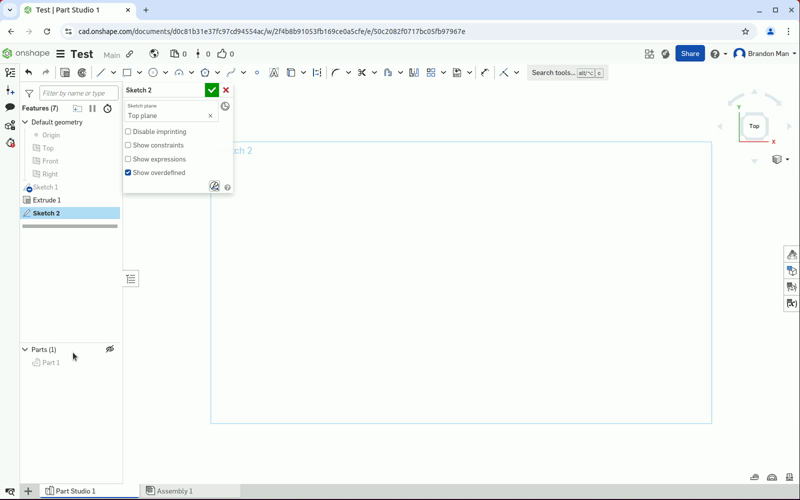
key(l)
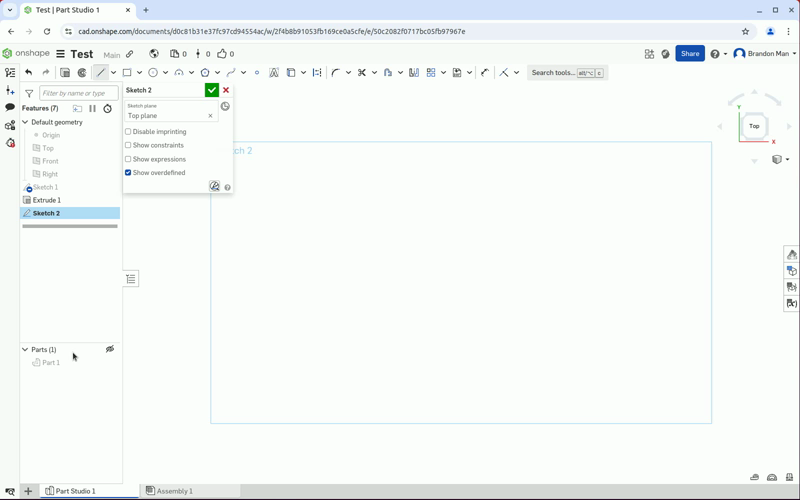
key_down(shift)
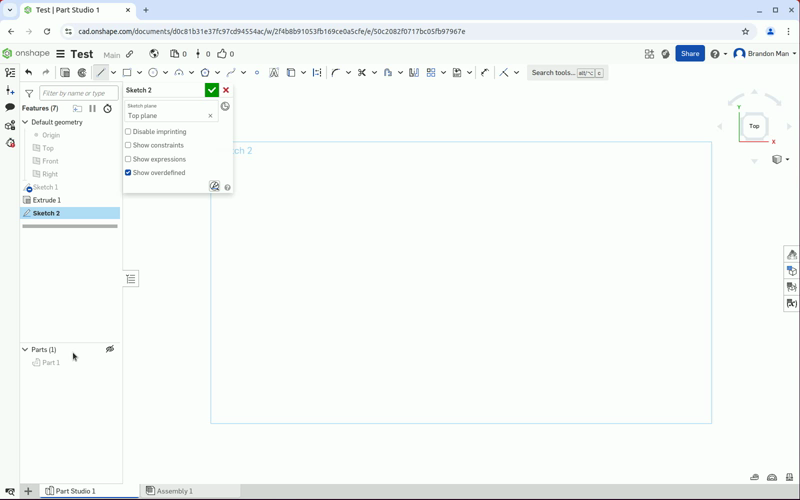
mouse_move(497, 292)
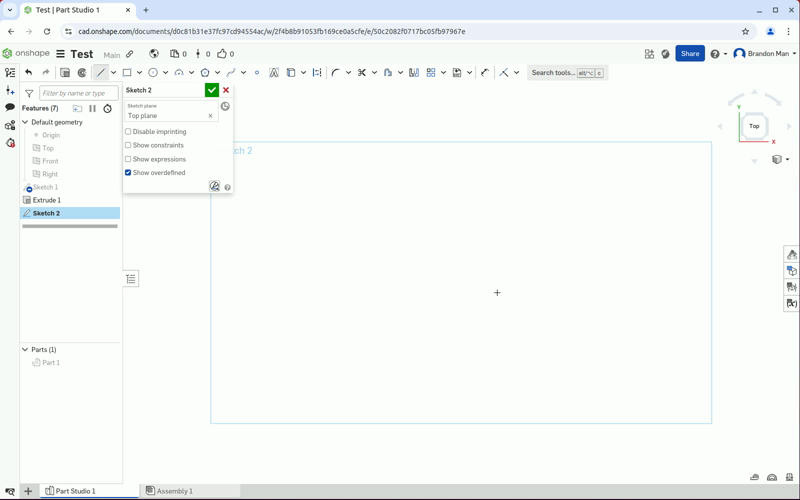
click(497, 292)
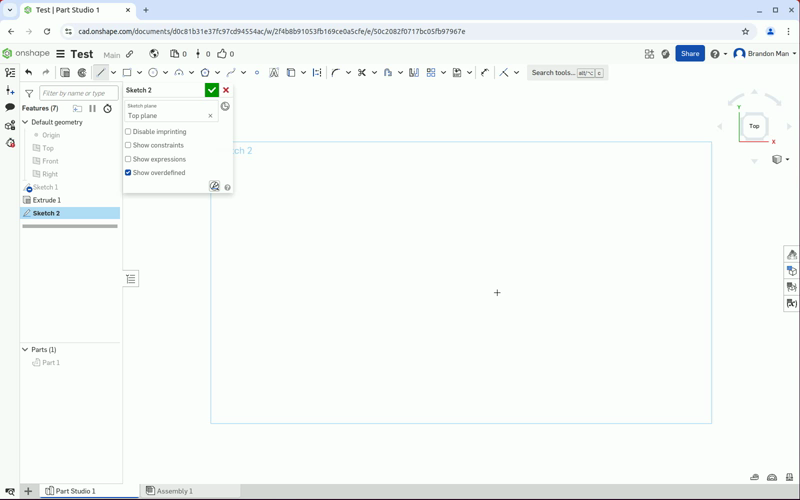
key_up(shift)
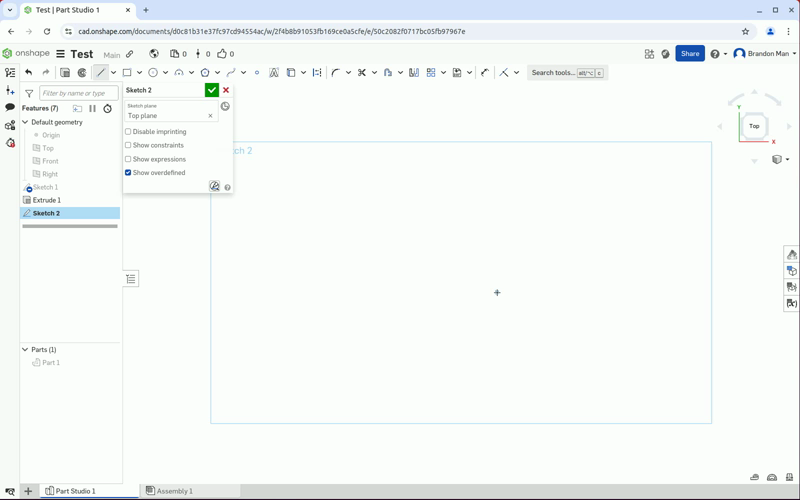
key_down(shift)
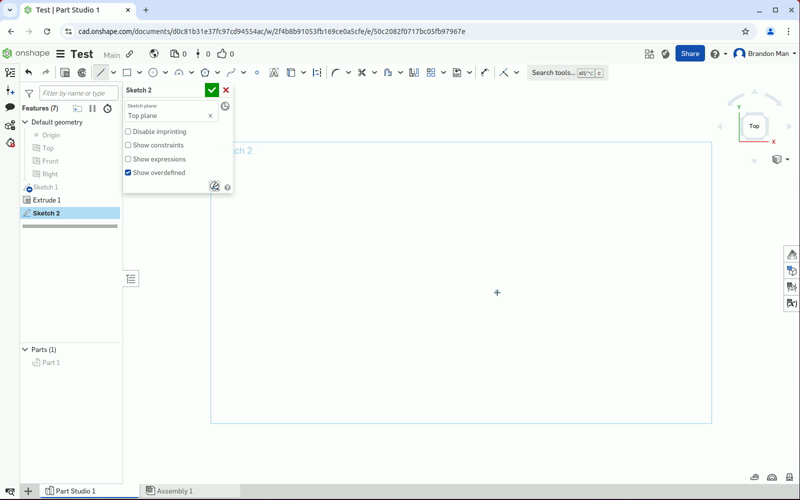
mouse_move(527, 292)
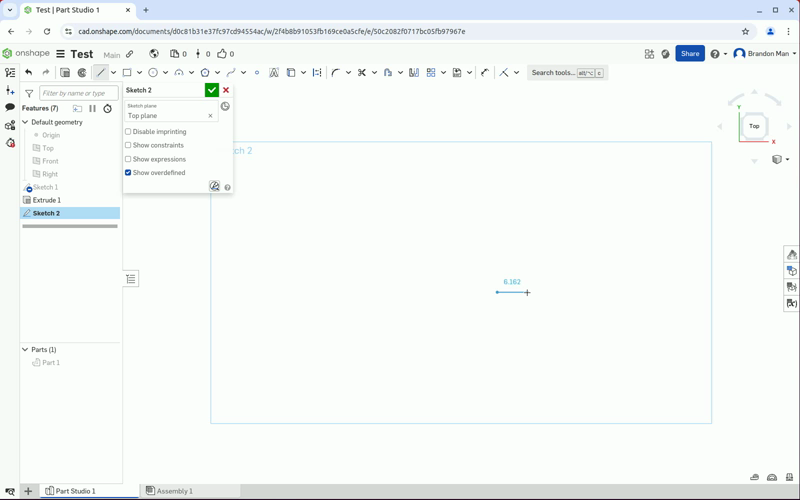
mouse_move(506, 292)
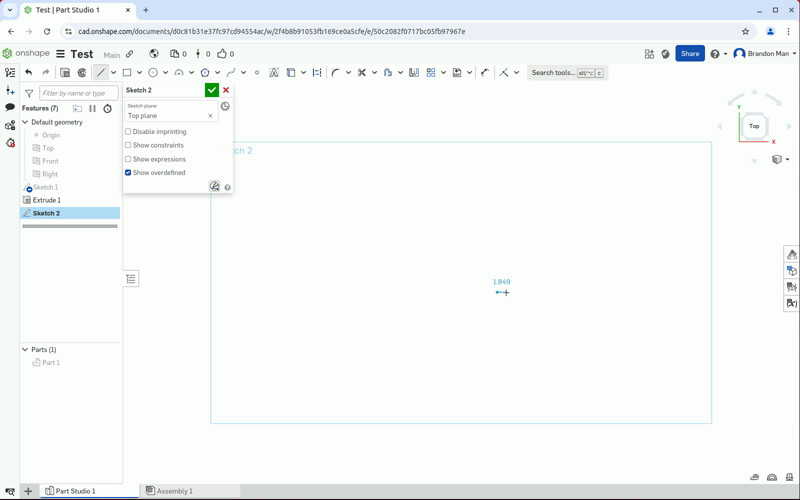
click(506, 292)
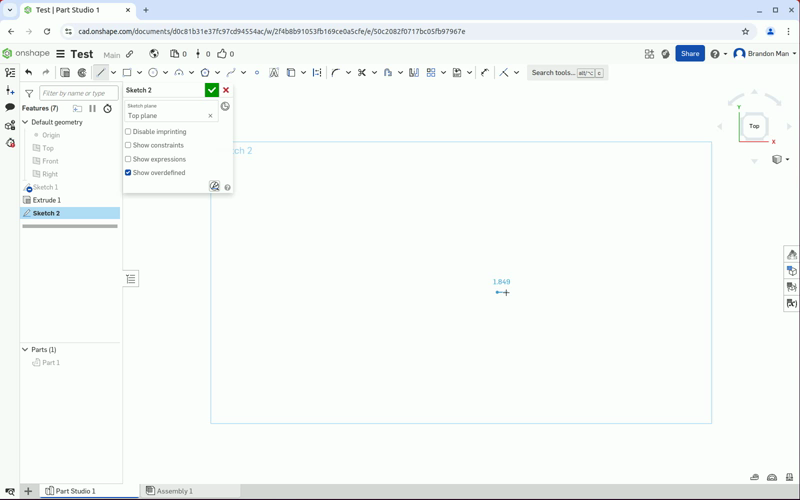
key_up(shift)
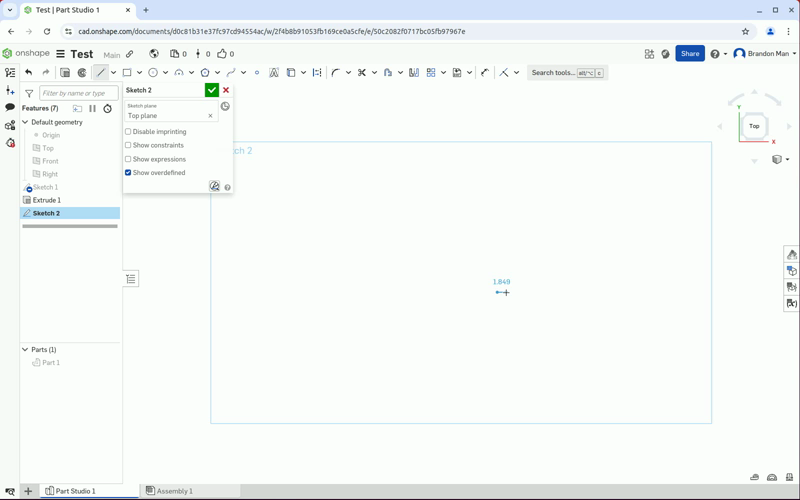
key_down(shift)
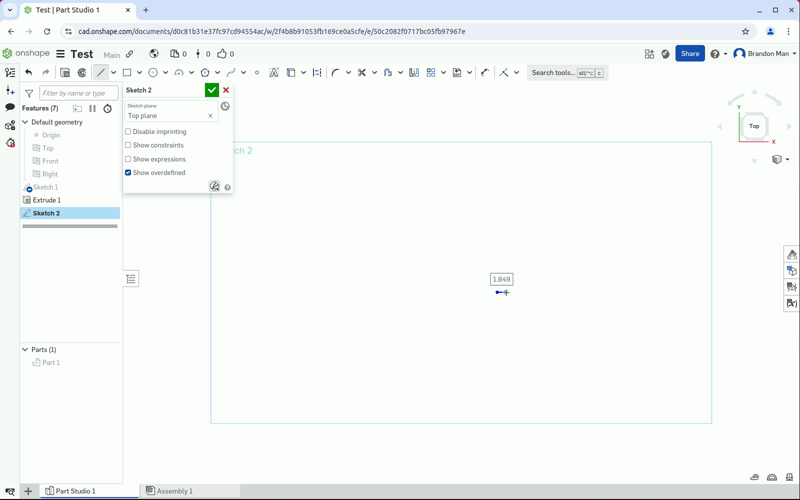
mouse_move(536, 292)
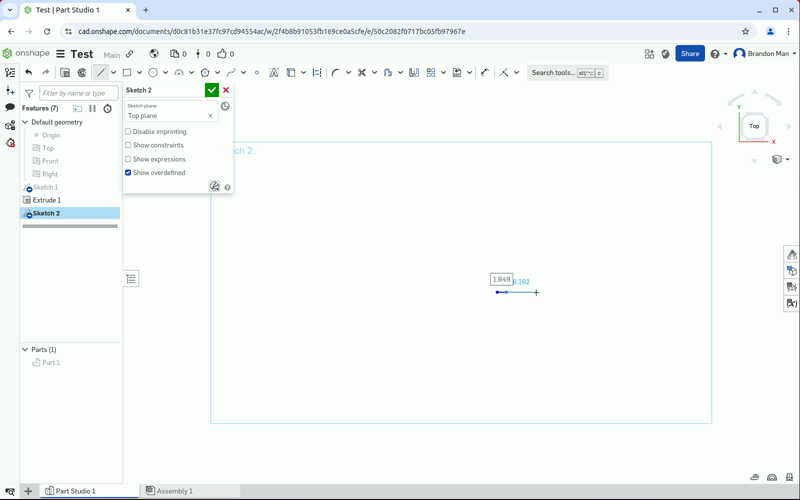
mouse_move(506, 272)
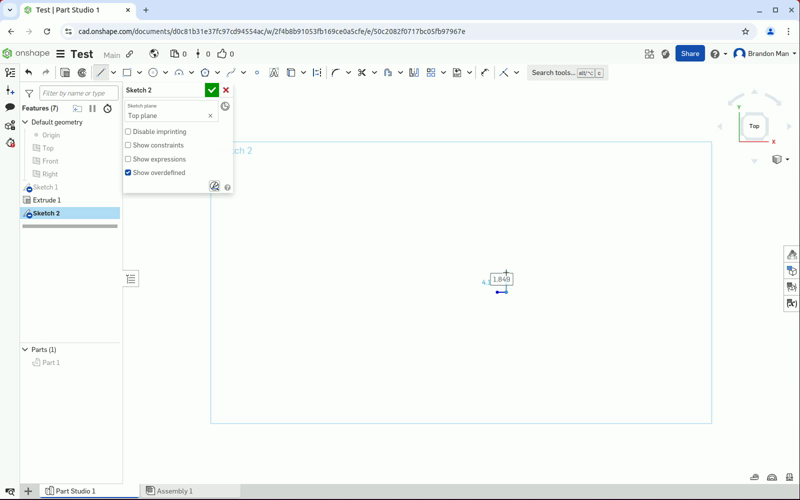
click(506, 272)
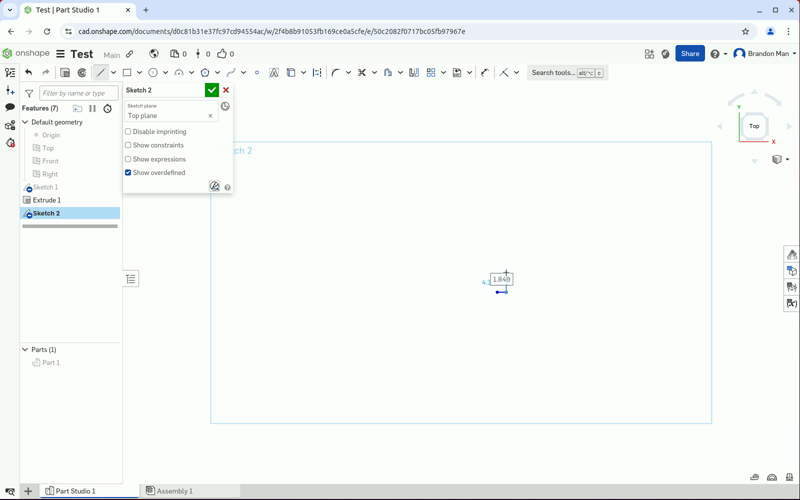
key_up(shift)
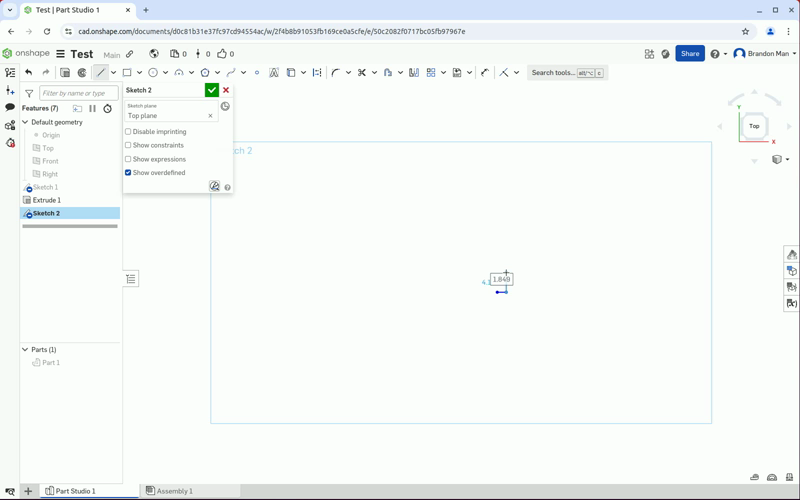
key_down(shift)
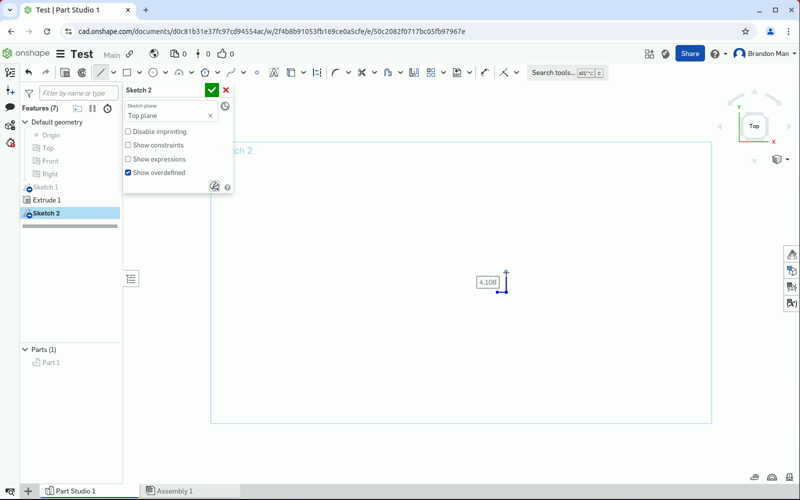
mouse_move(536, 272)
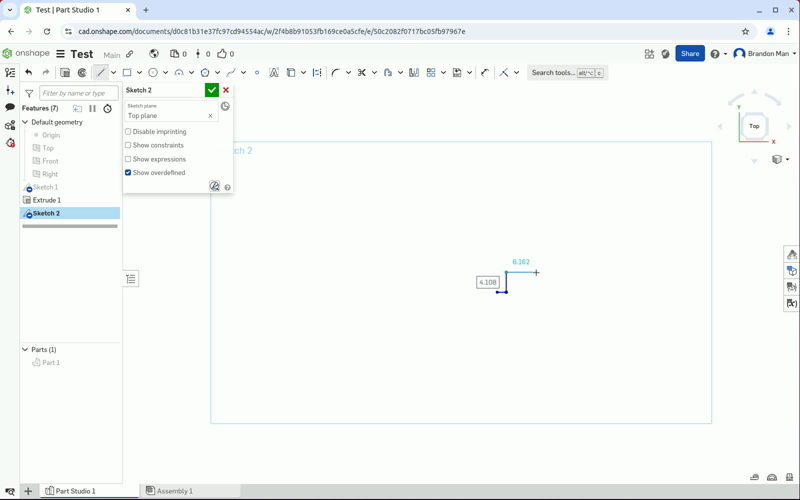
mouse_move(497, 272)
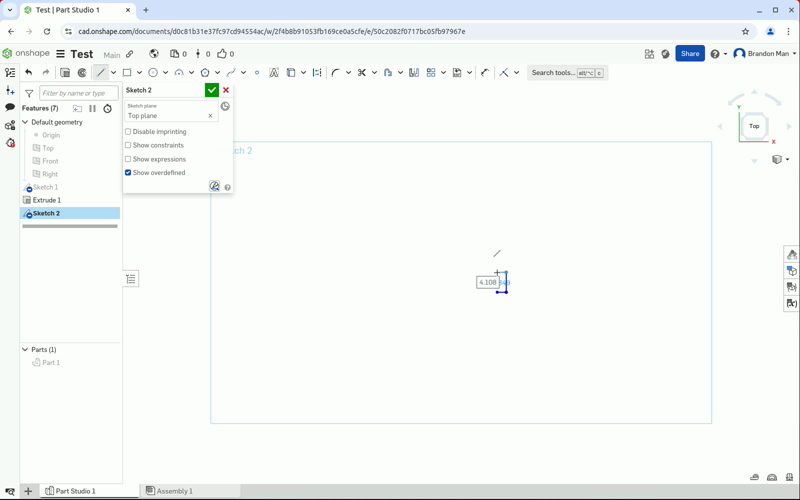
click(497, 272)
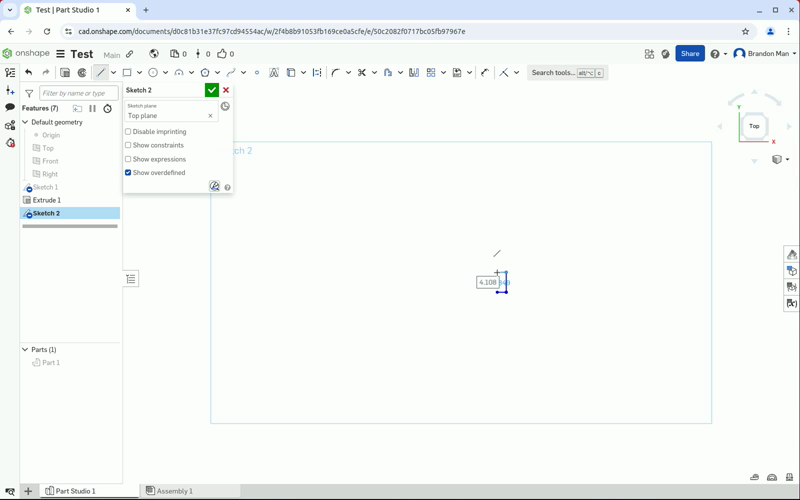
key_up(shift)
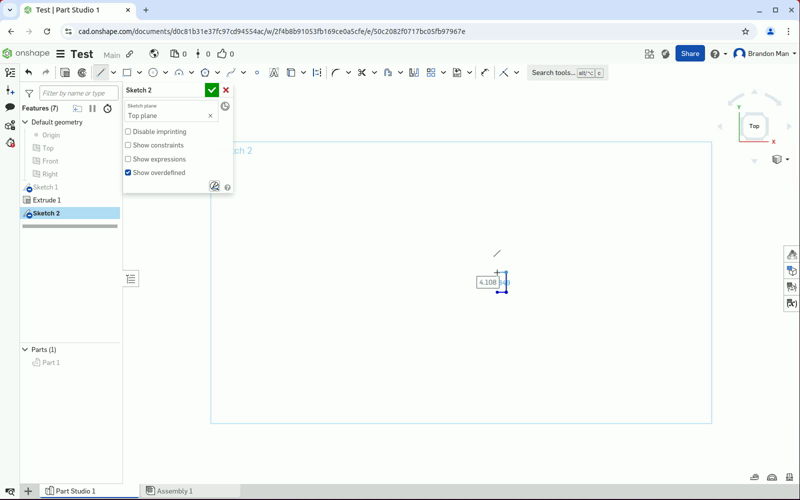
key(esc)
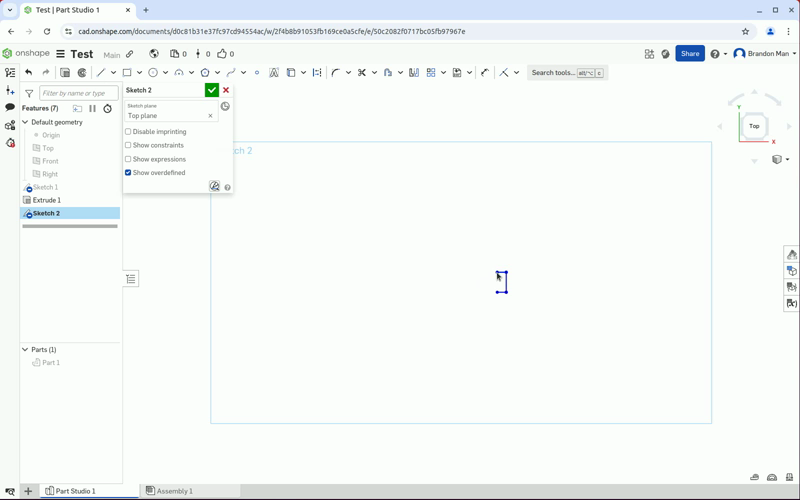
key(a)
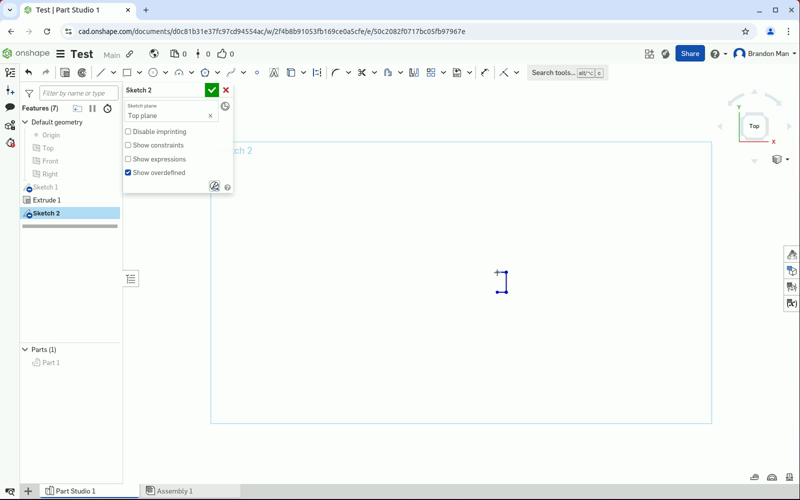
mouse_move(497, 272)
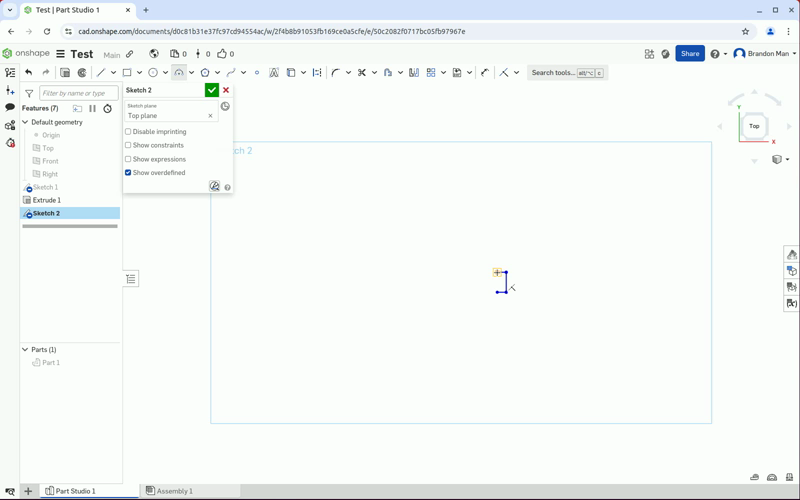
click(497, 272)
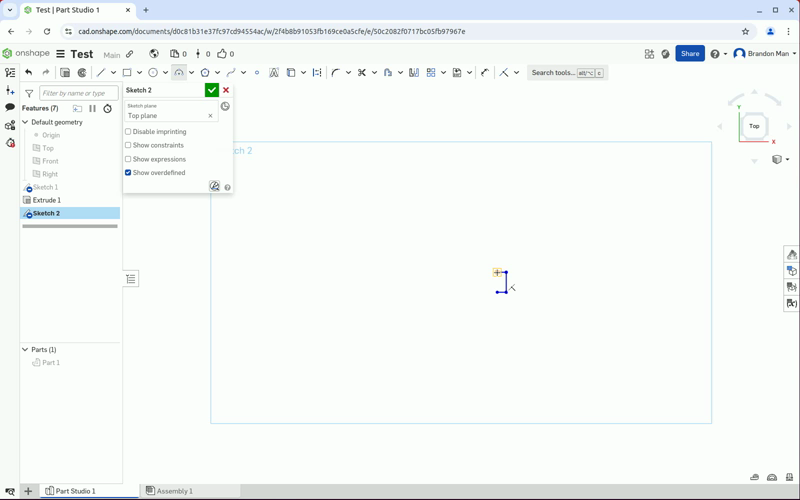
mouse_move(497, 292)
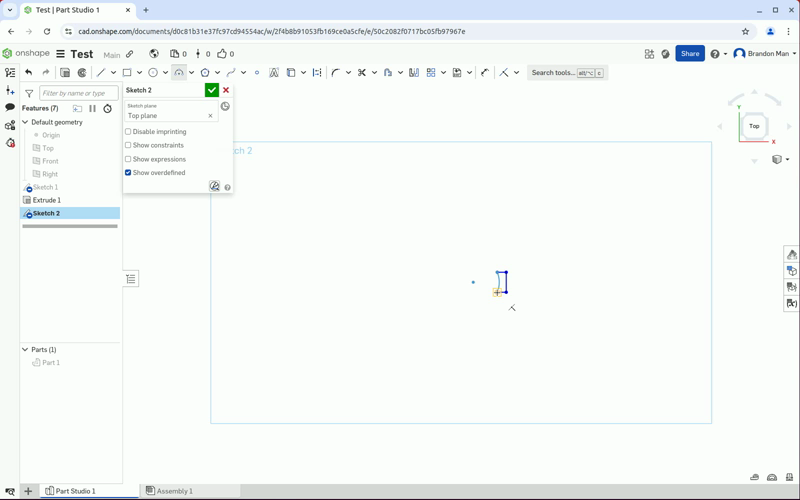
click(497, 292)
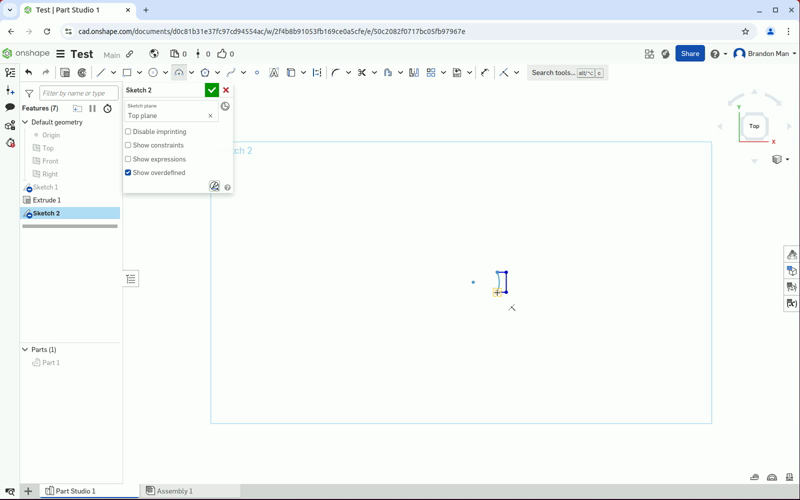
key_down(shift)
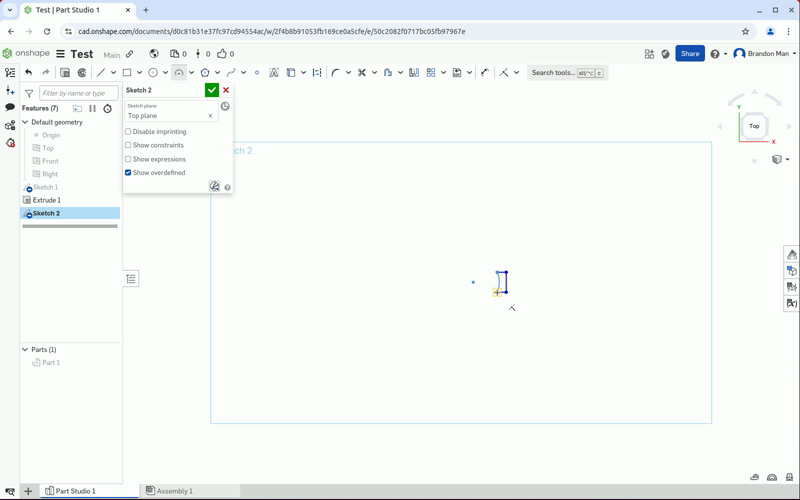
mouse_move(498, 282)
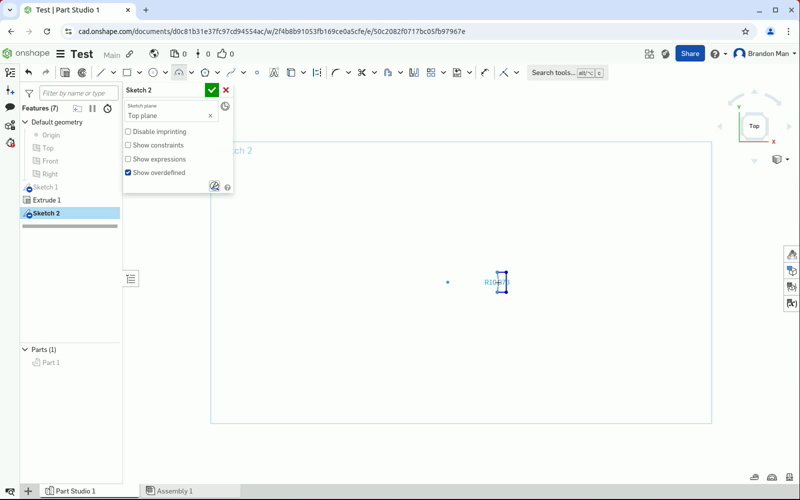
click(498, 282)
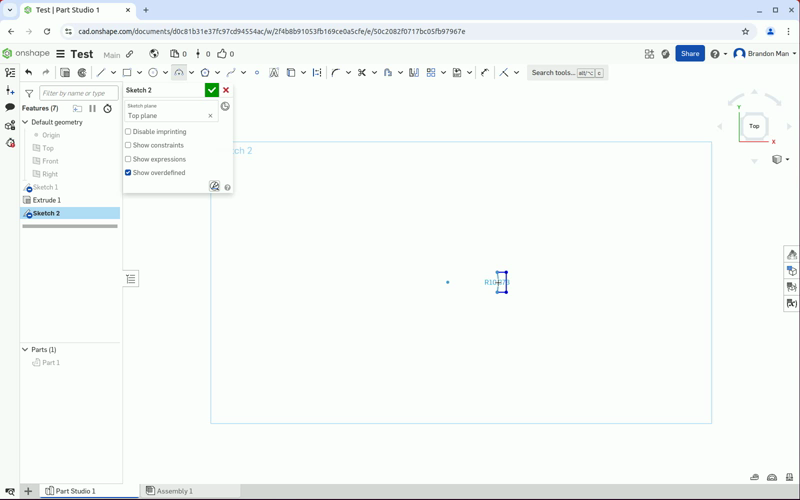
key_up(shift)
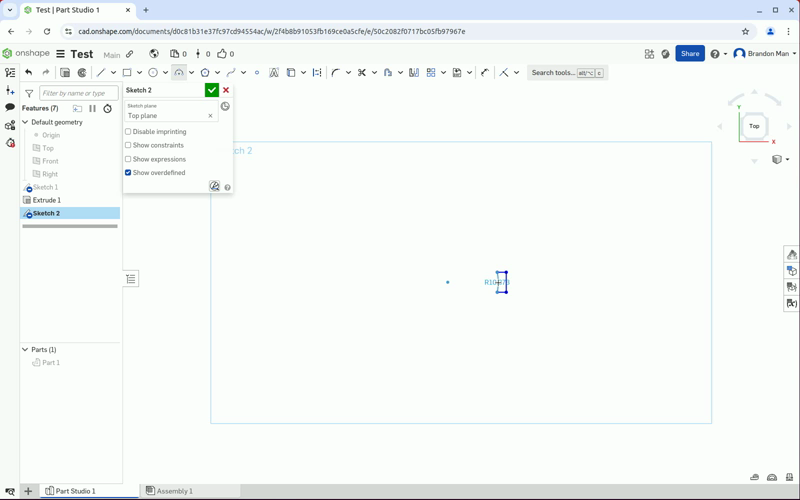
key(esc)
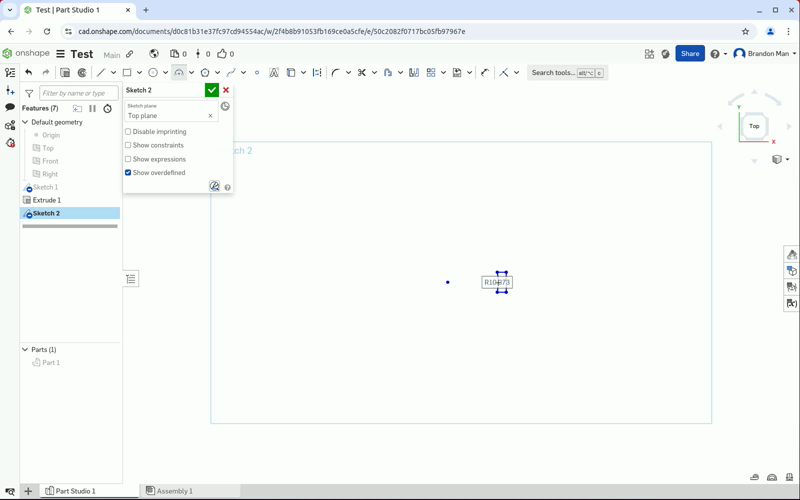
mouse_move(500, 282)
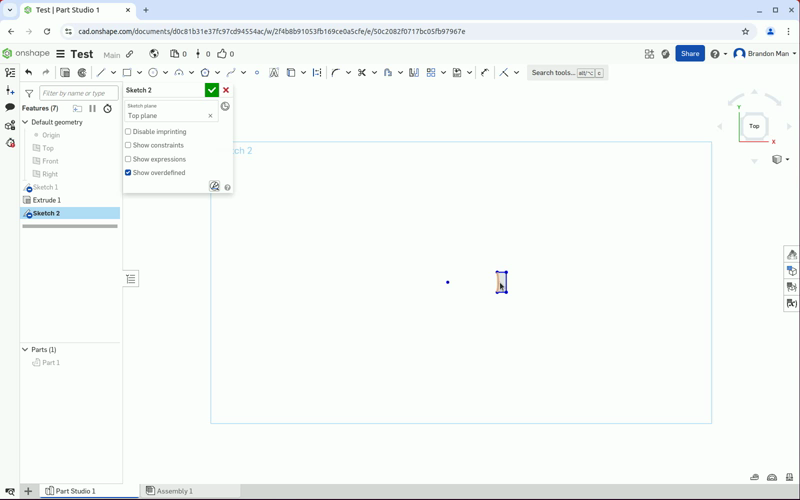
scroll(6)
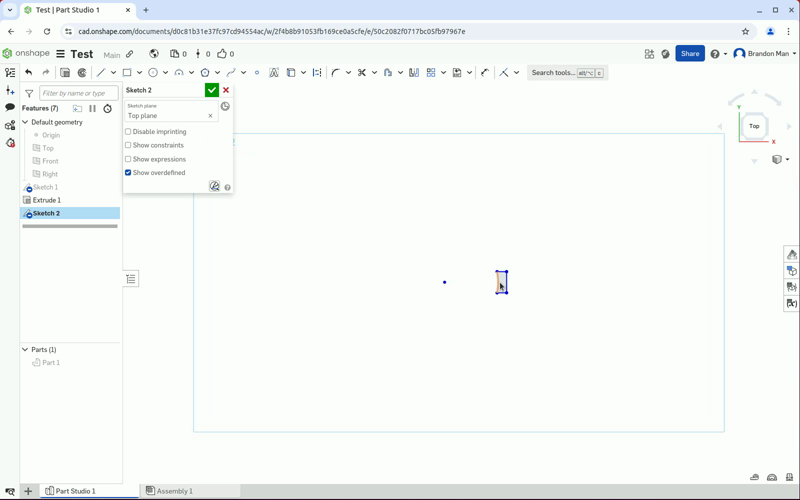
scroll(6)
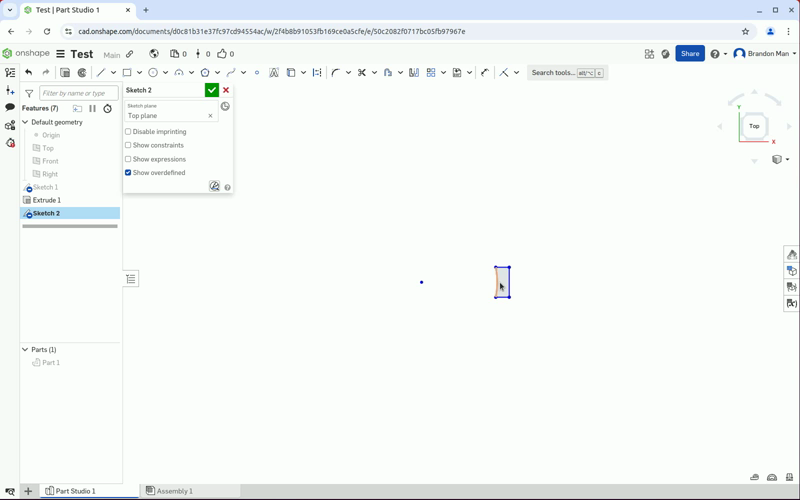
scroll(6)
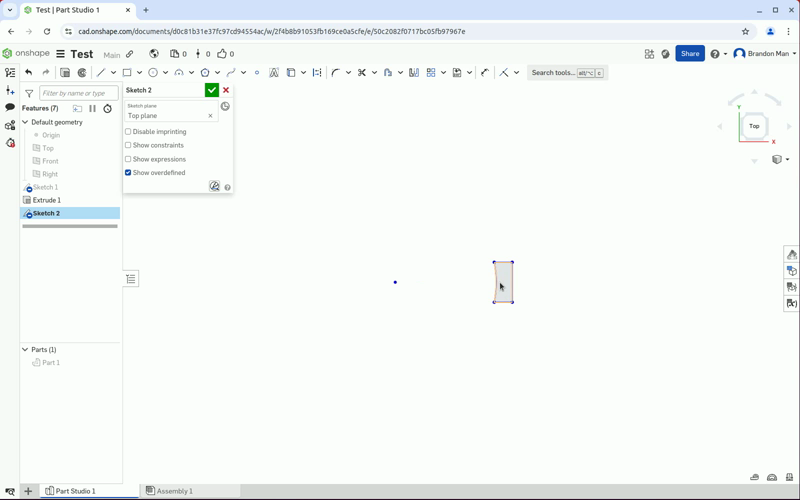
scroll(6)
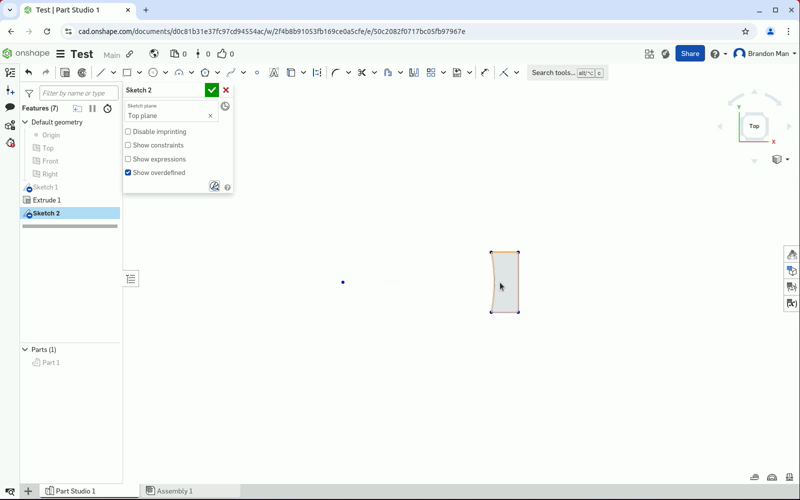
scroll(6)
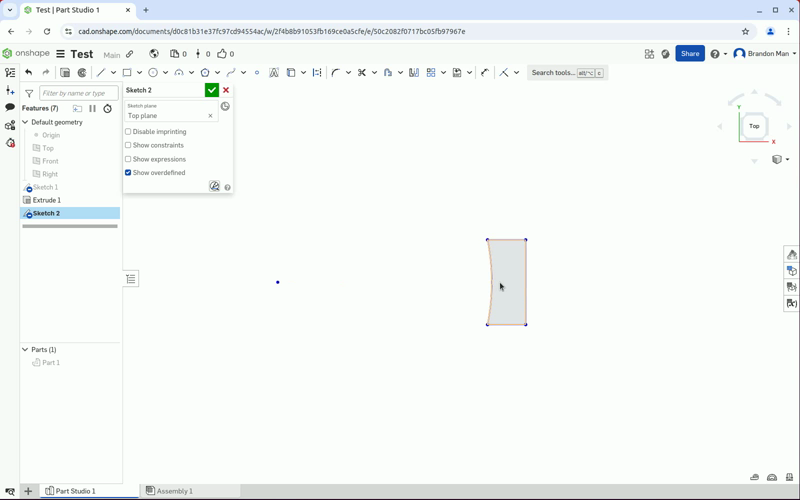
scroll(6)
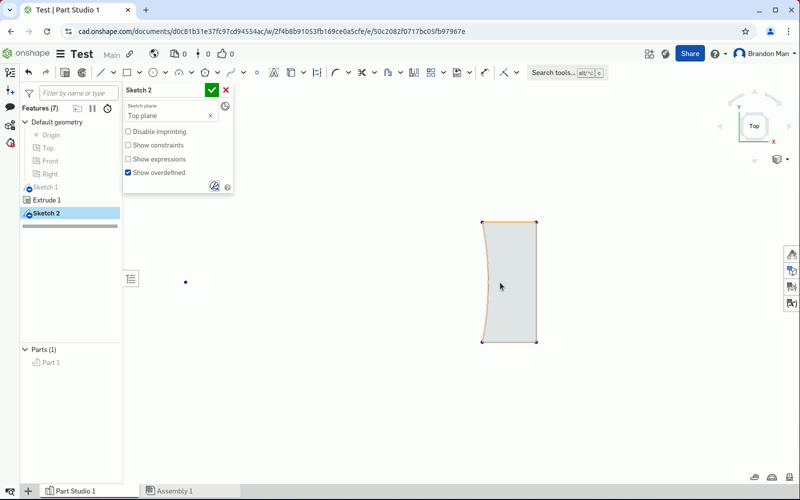
scroll(6)
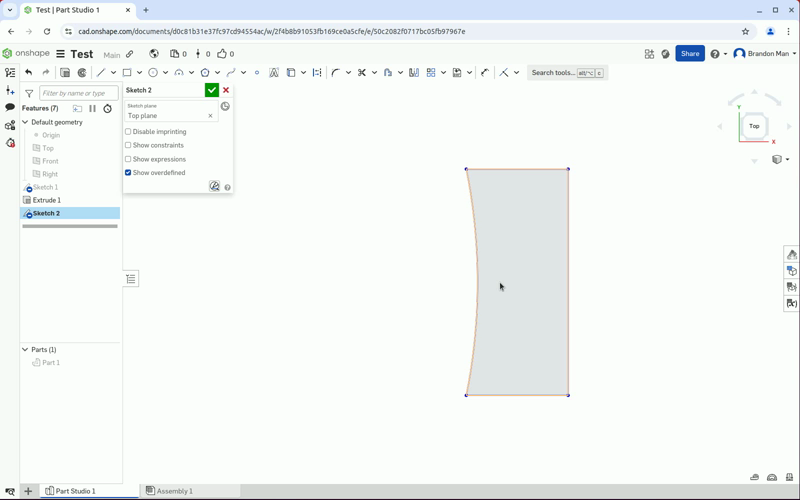
click(500, 282)
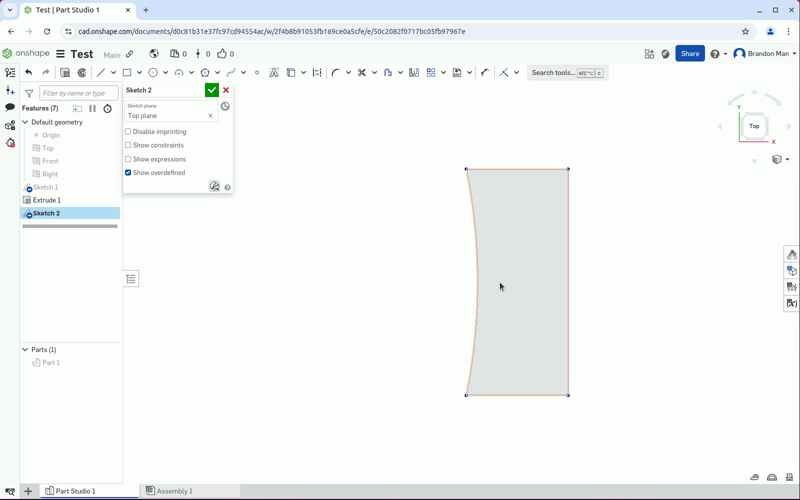
scroll(-6)
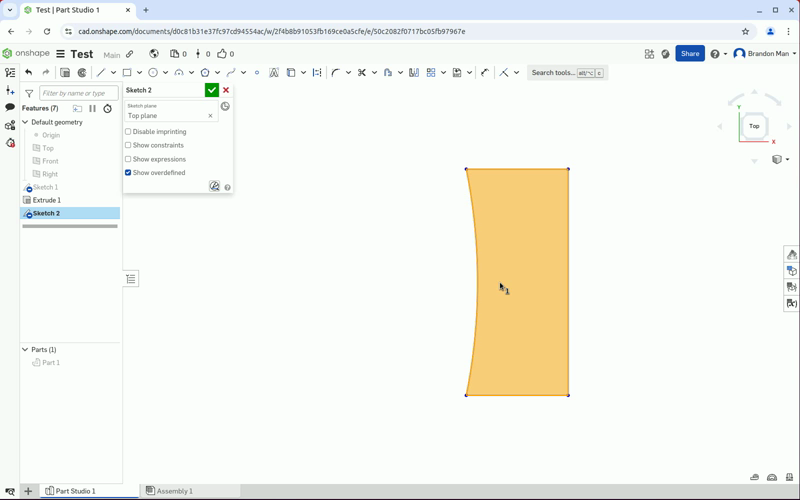
scroll(-6)
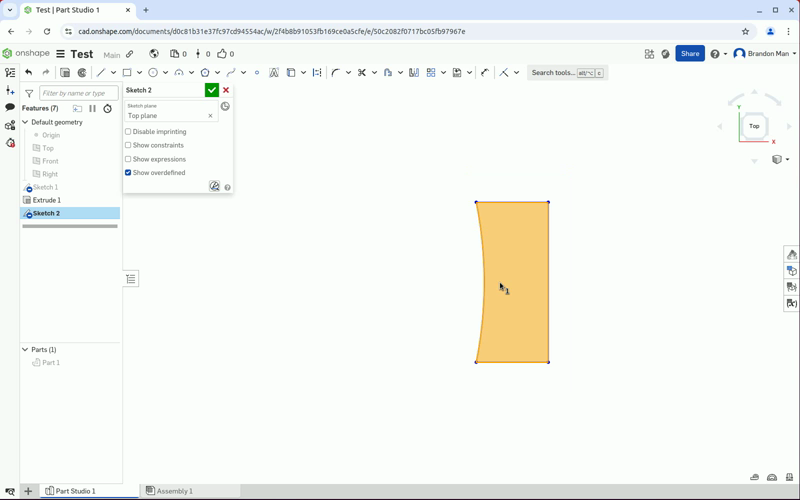
scroll(-6)
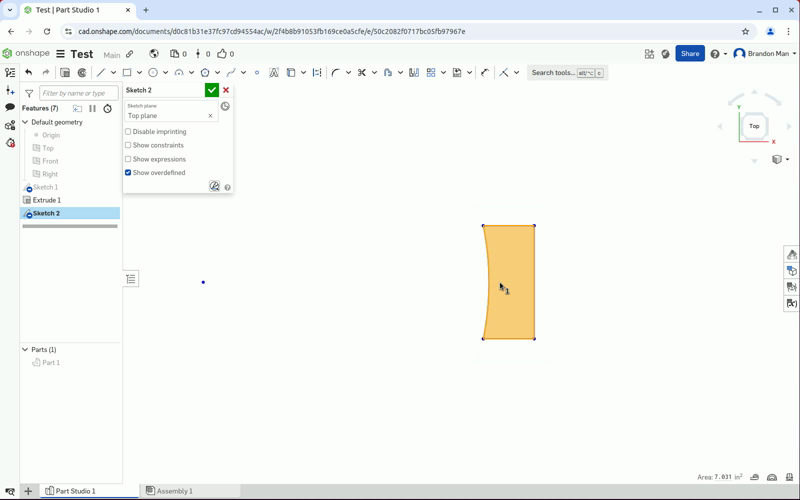
scroll(-6)
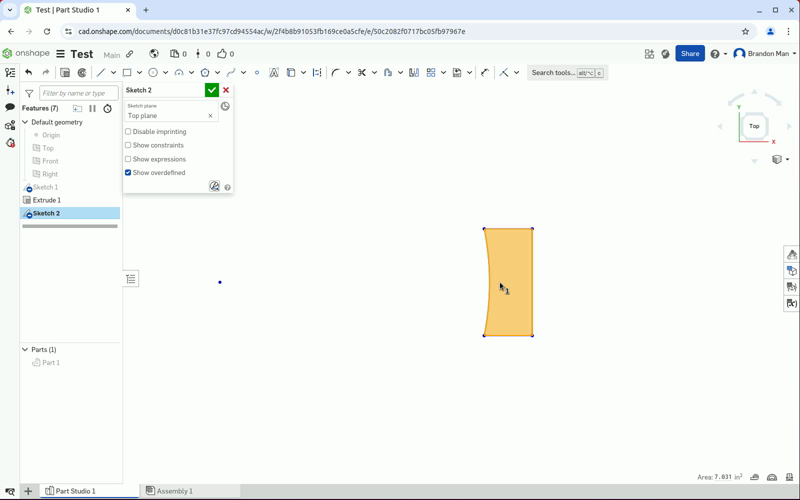
scroll(-6)
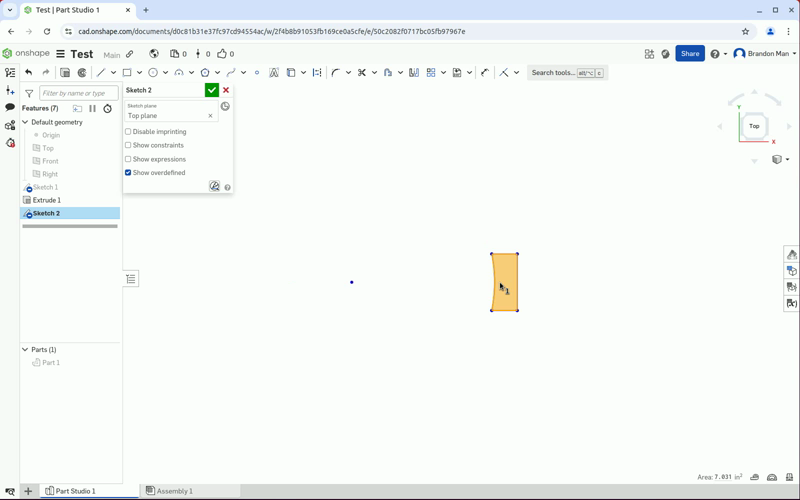
scroll(-6)
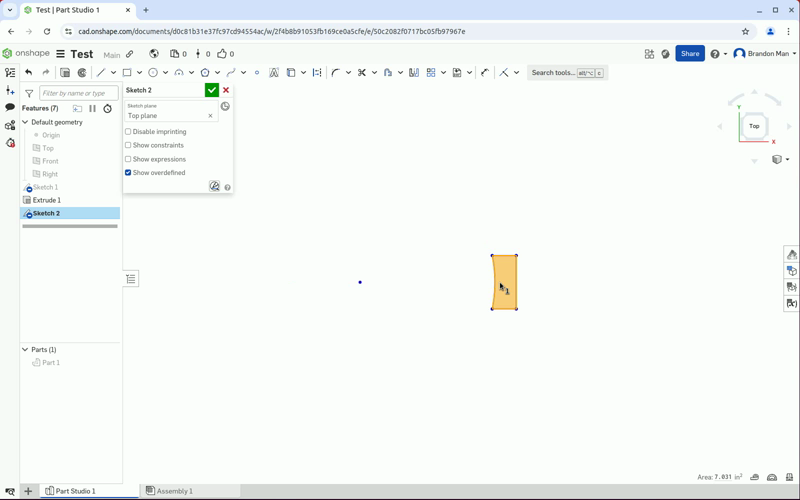
scroll(-6)
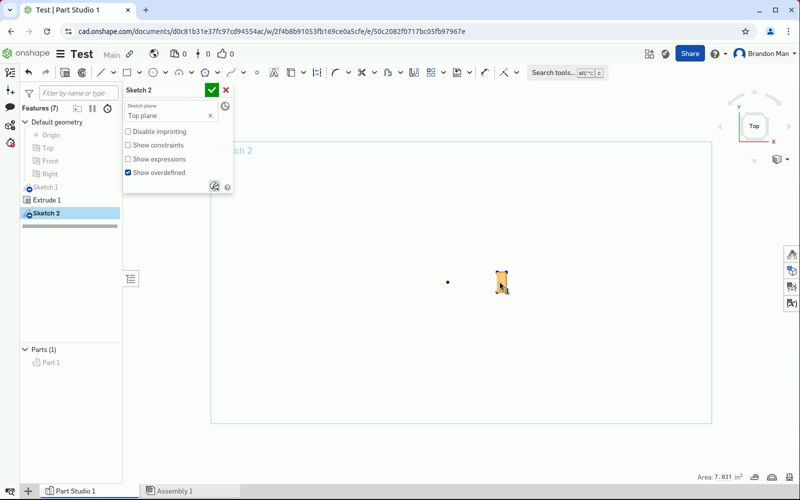
mouse_move(73, 352)
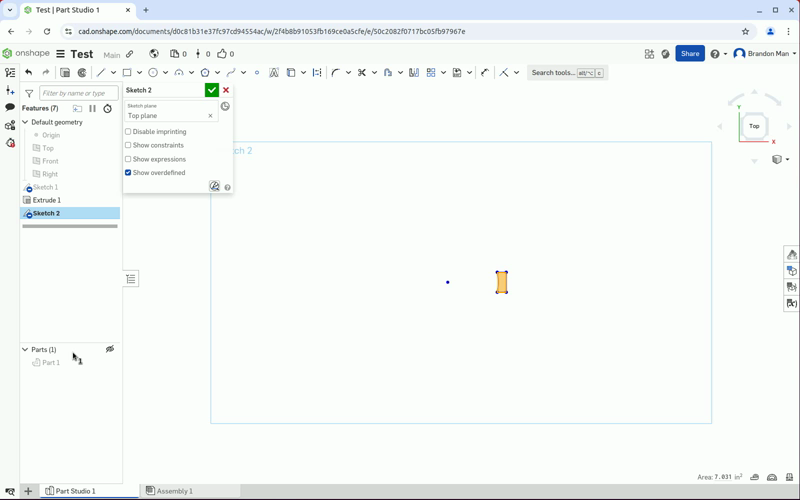
key(shift+y)
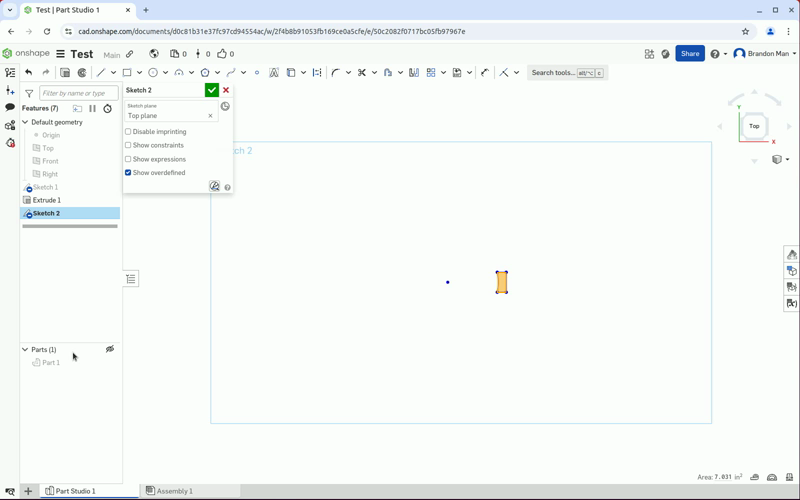
key(shift+e)
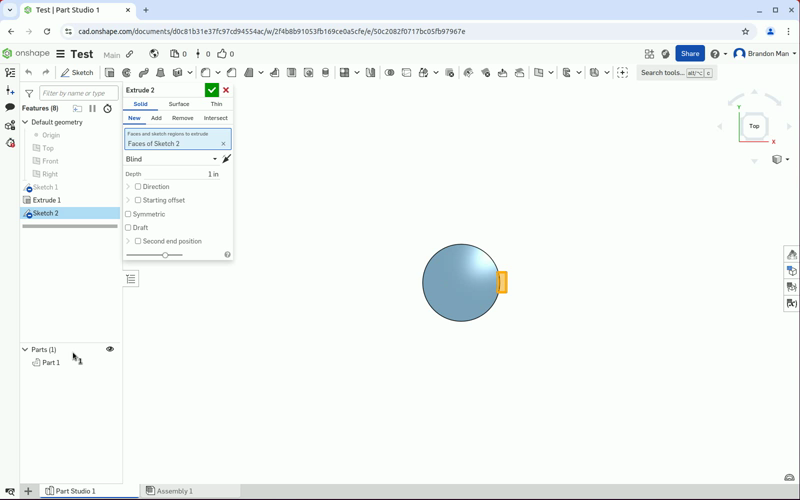
mouse_move(143, 106)
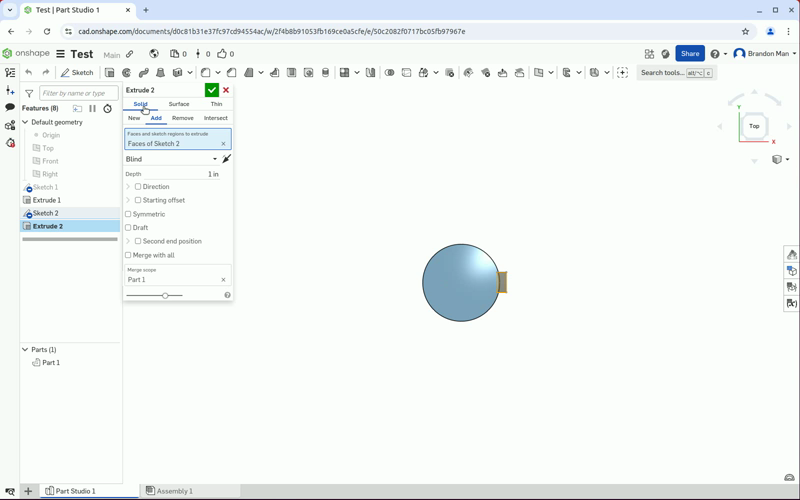
click(143, 106)
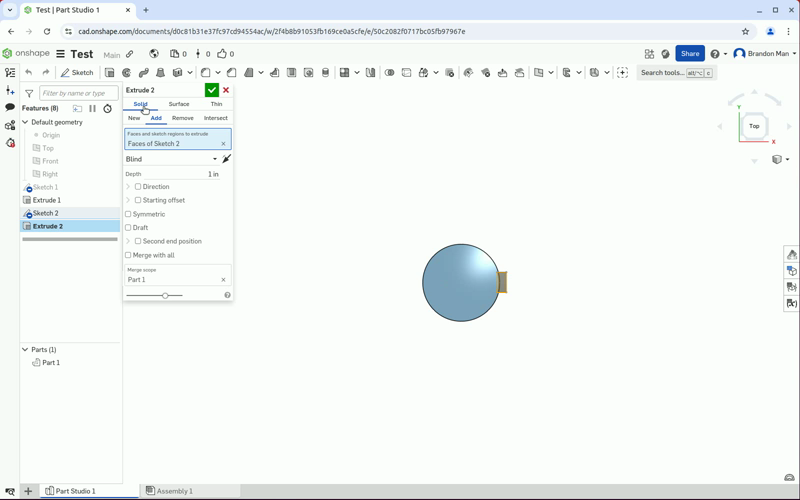
mouse_move(137, 120)
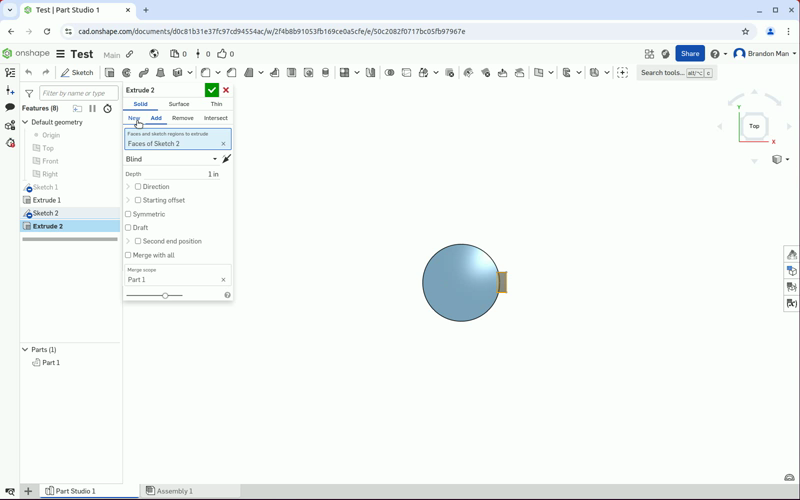
click(137, 120)
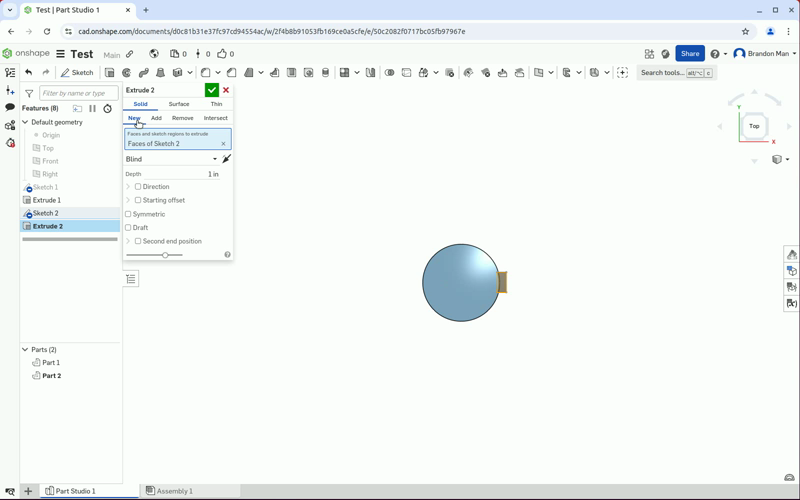
key(tab, 4)
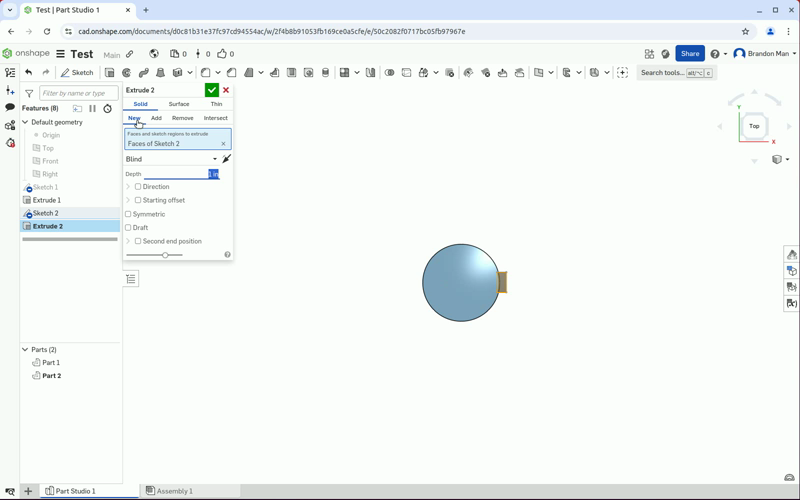
text(7.703)
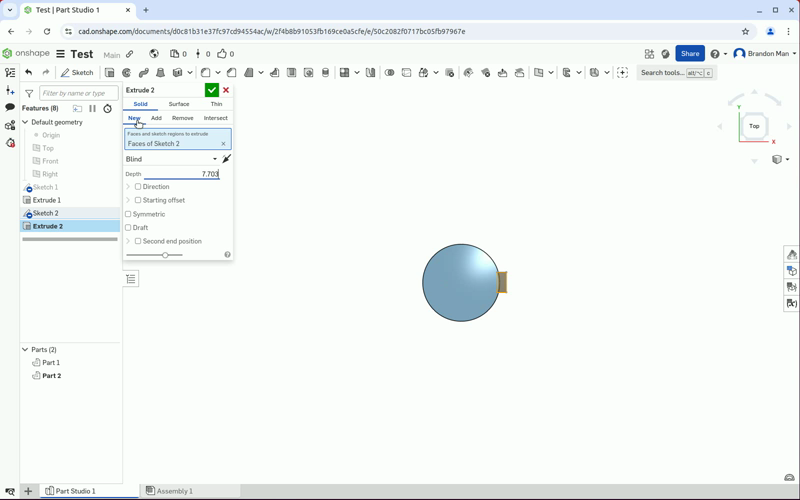
key(enter)
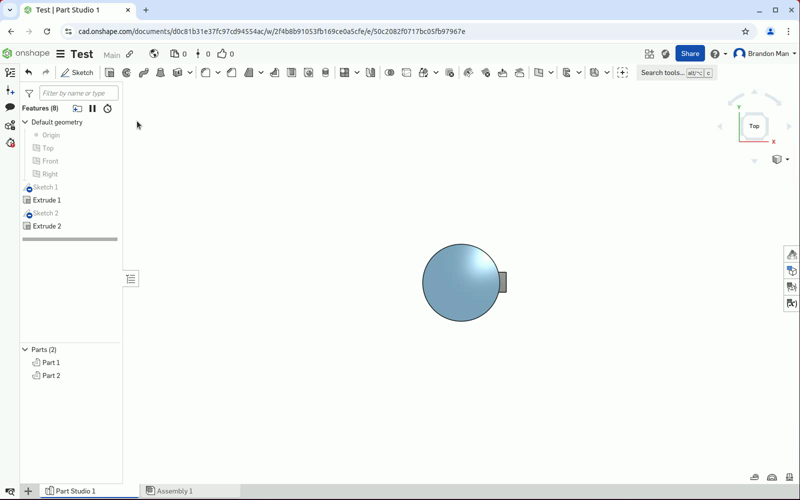
key(shift+h)
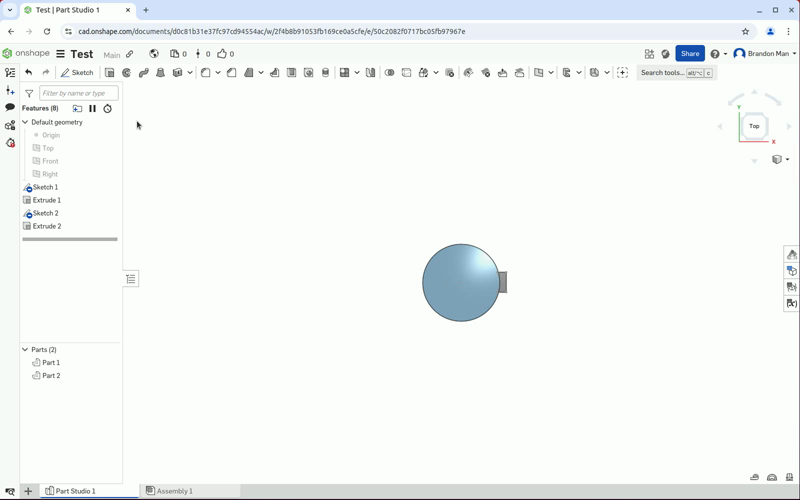
key(shift+h)
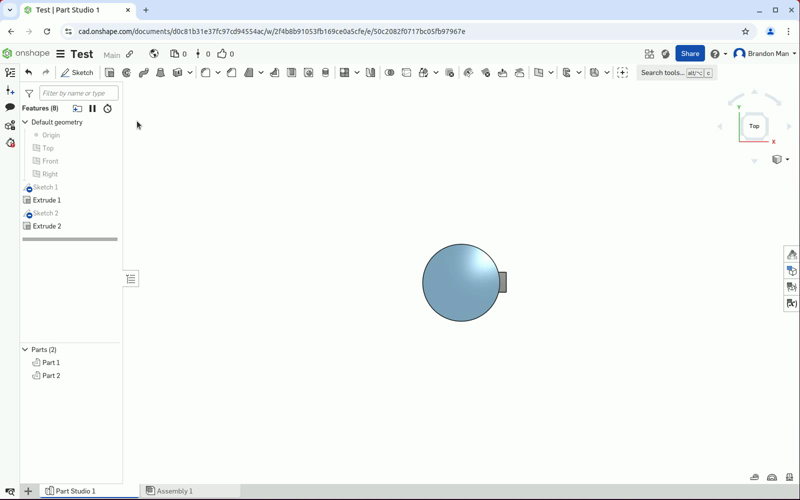
mouse_move(73, 189)
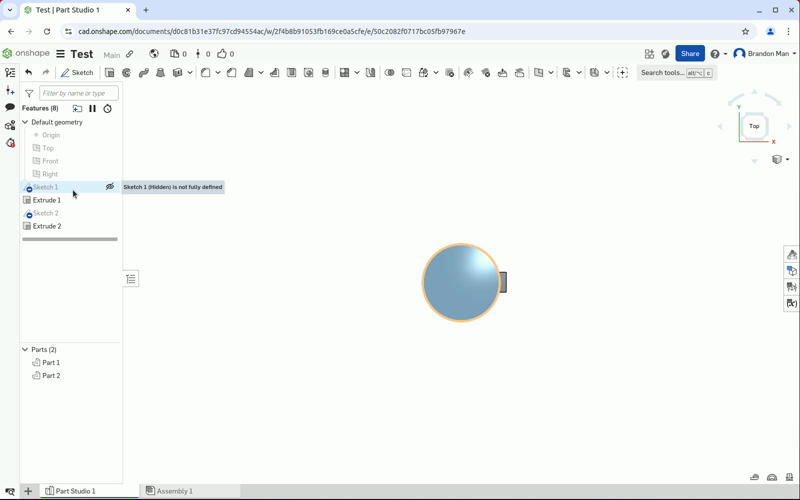
click(73, 189)
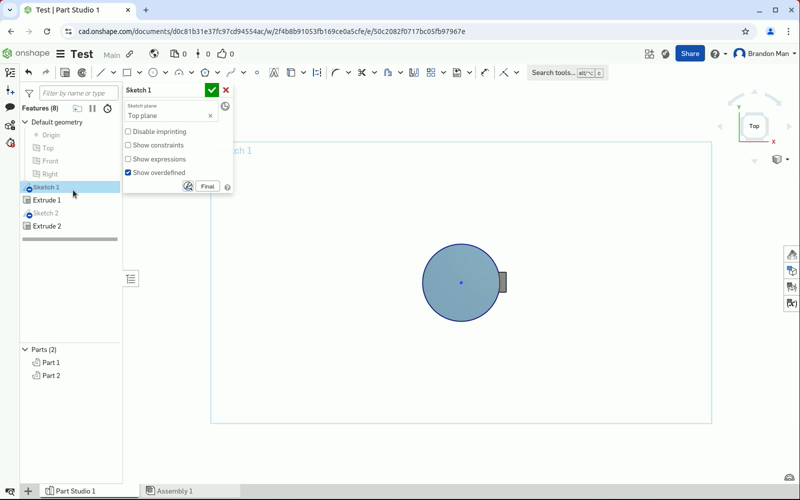
mouse_move(229, 92)
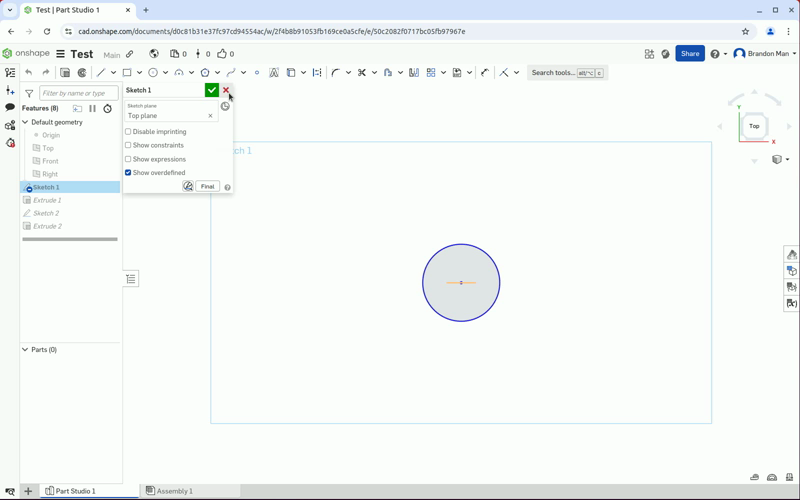
click(229, 92)
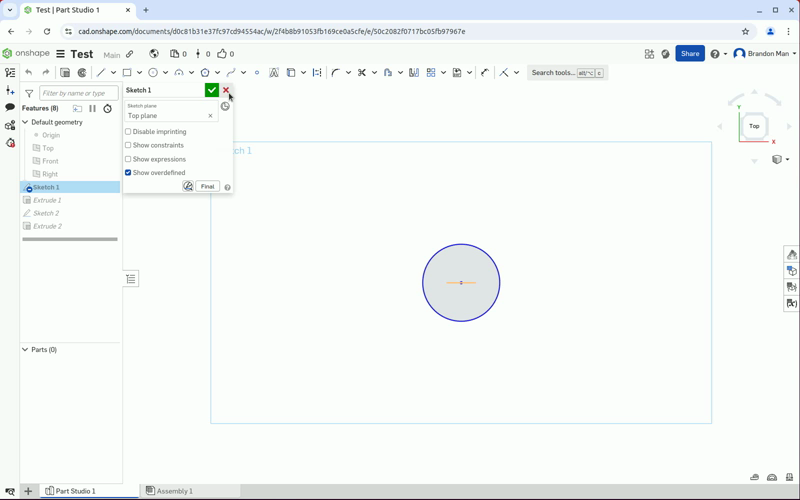
key(shift+s)
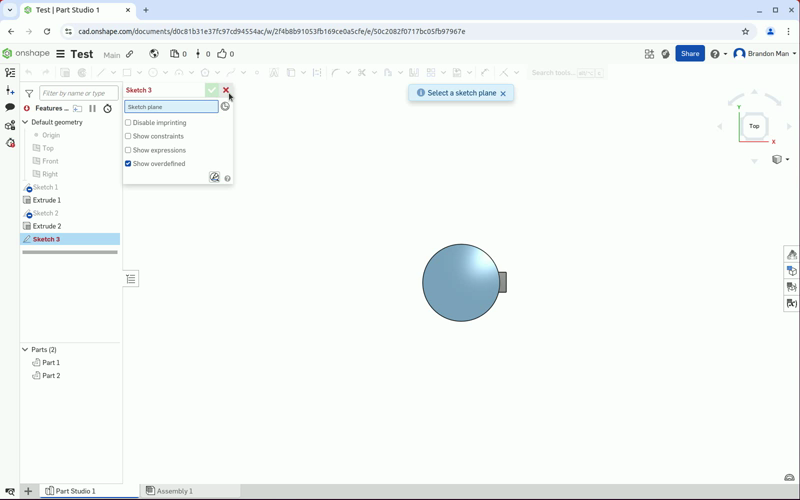
mouse_move(73, 150)
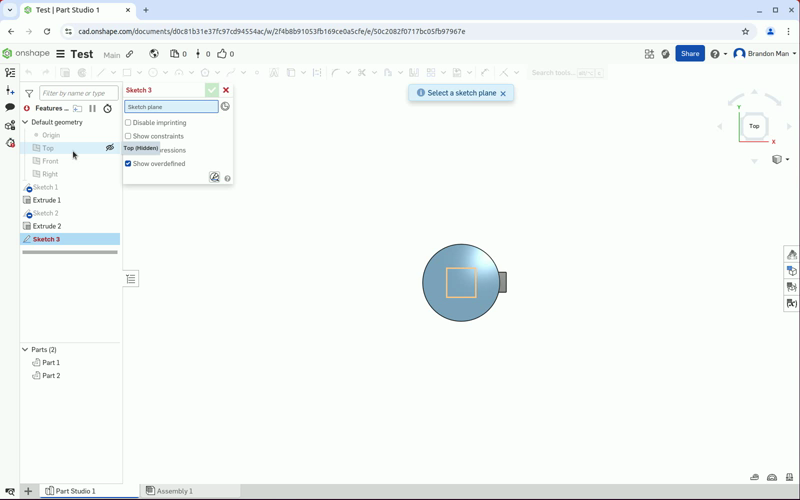
click(73, 150)
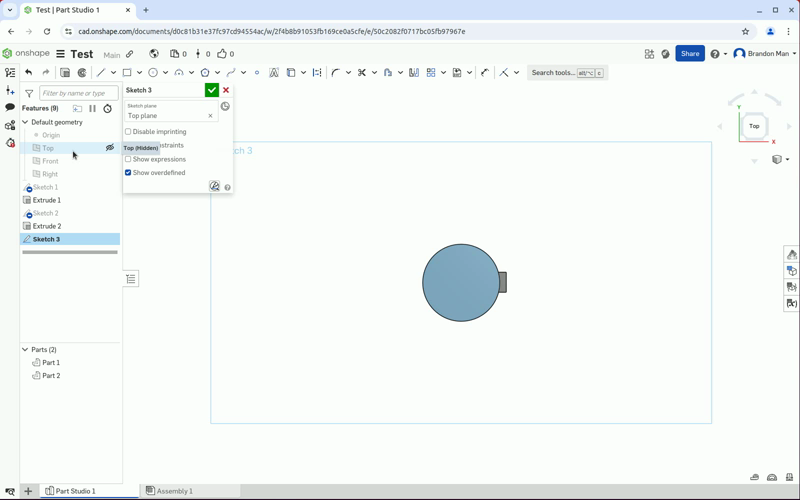
mouse_move(73, 352)
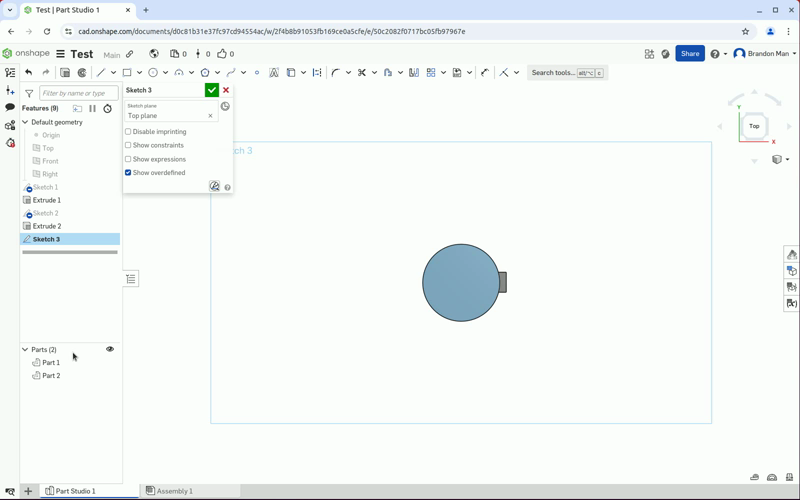
key(y)
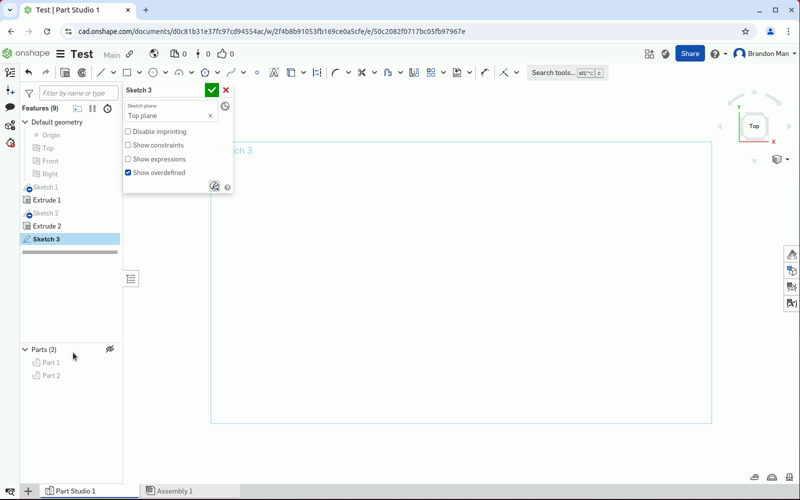
key(l)
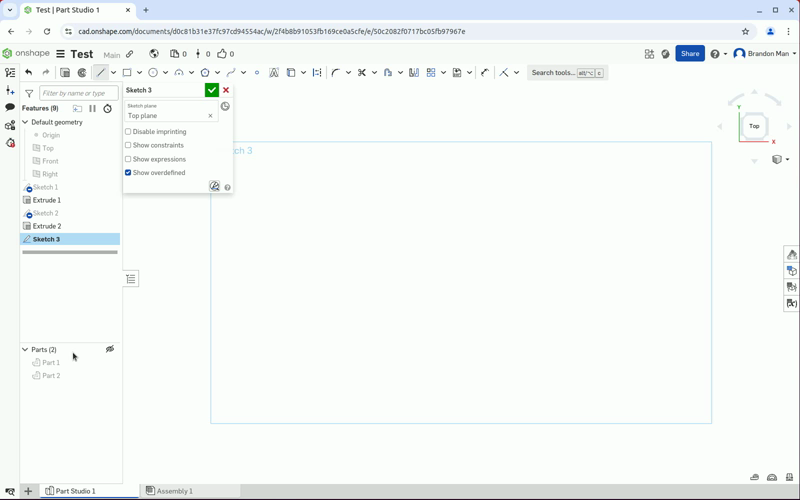
key_down(shift)
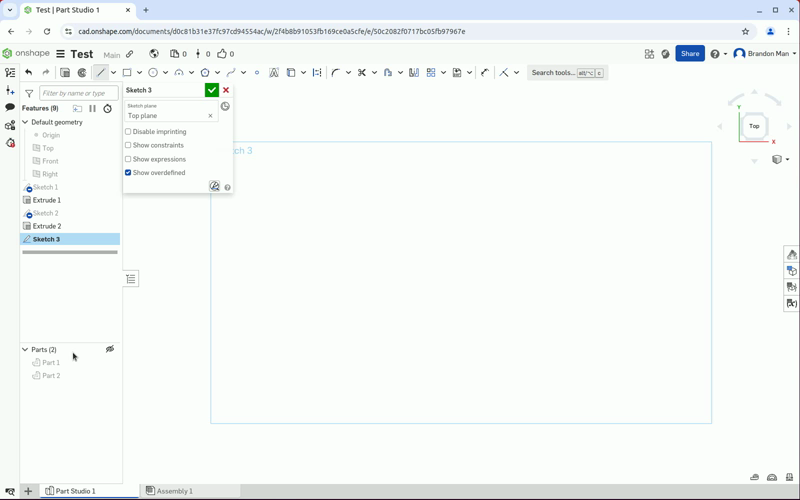
mouse_move(386, 281)
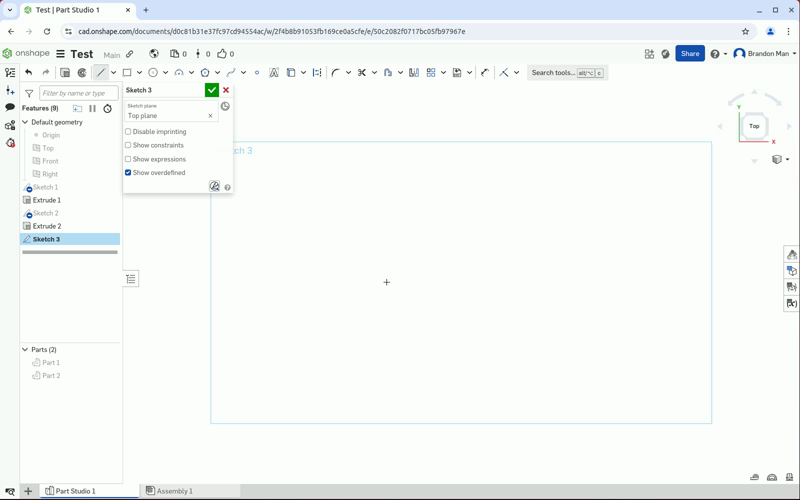
click(386, 281)
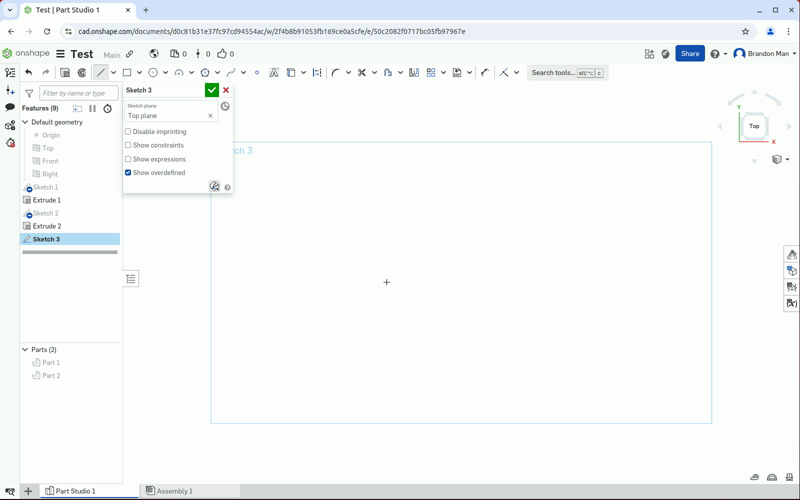
key_up(shift)
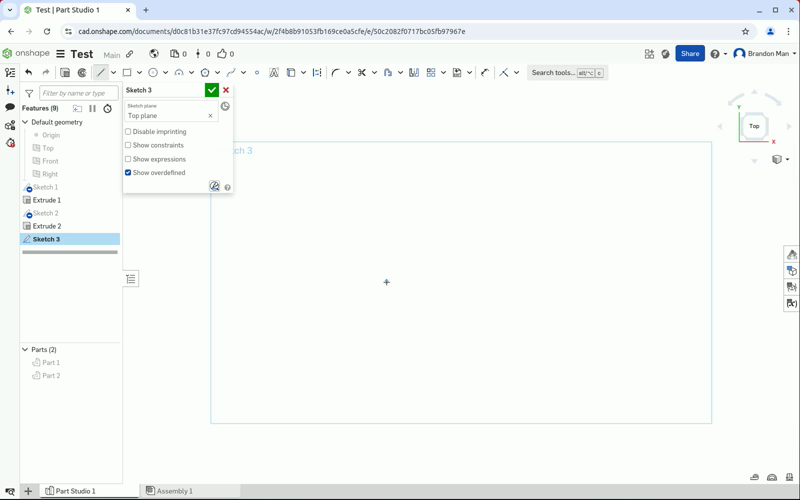
key_down(shift)
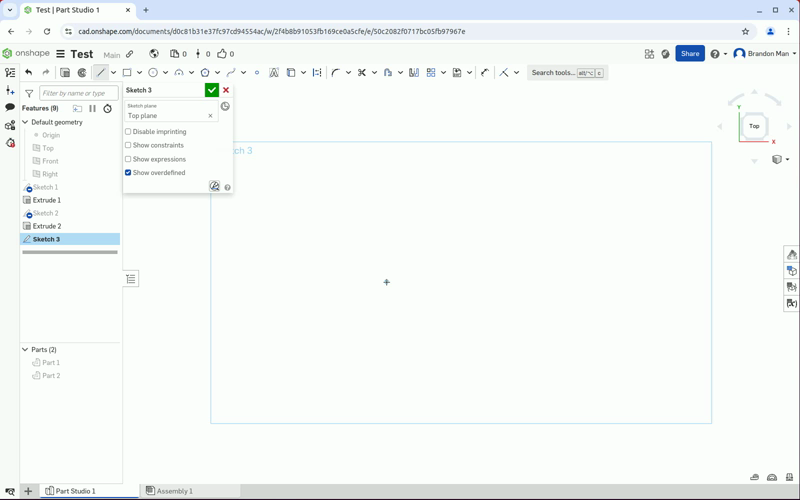
mouse_move(422, 347)
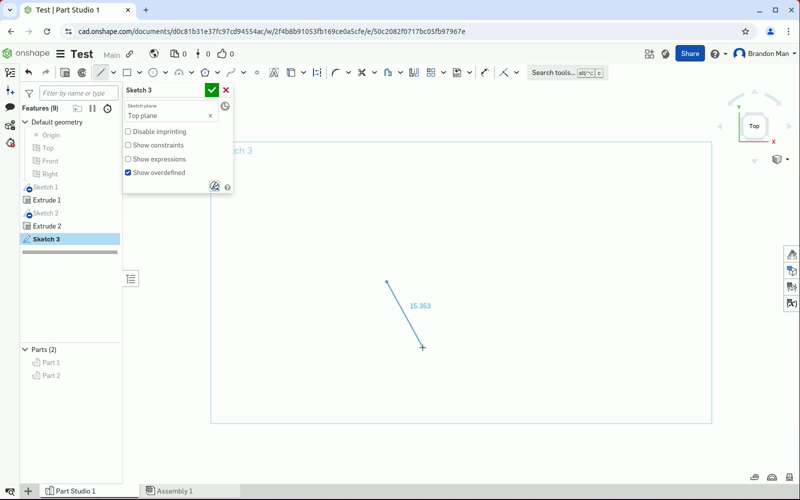
click(422, 347)
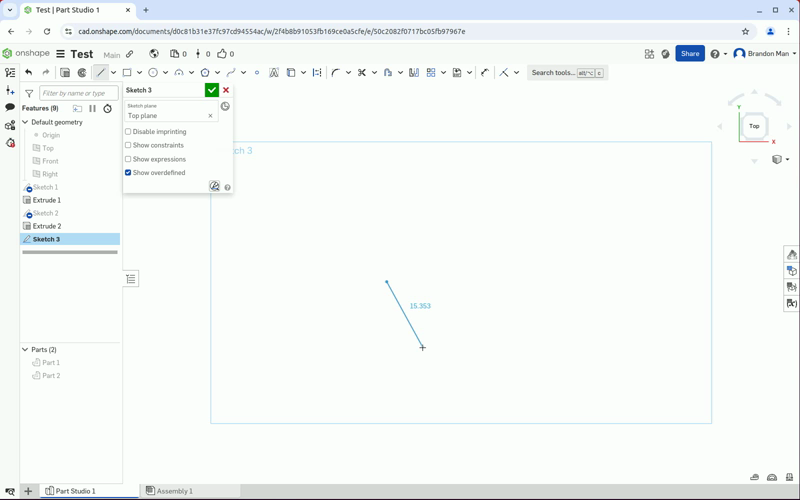
key_up(shift)
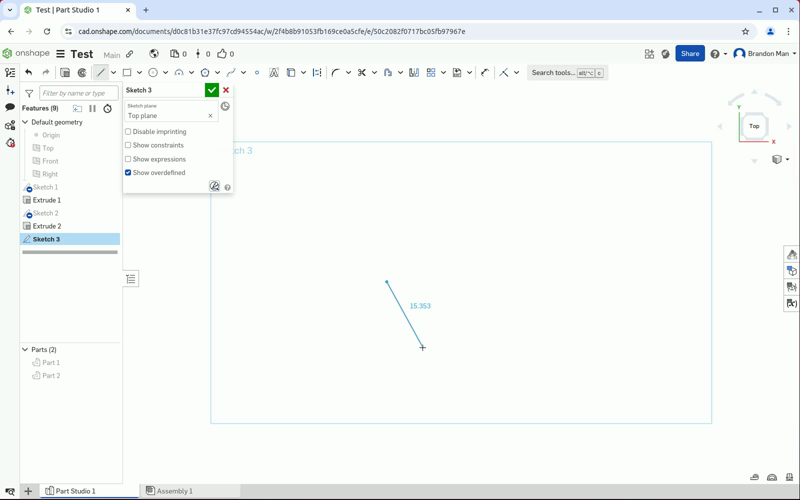
key_down(shift)
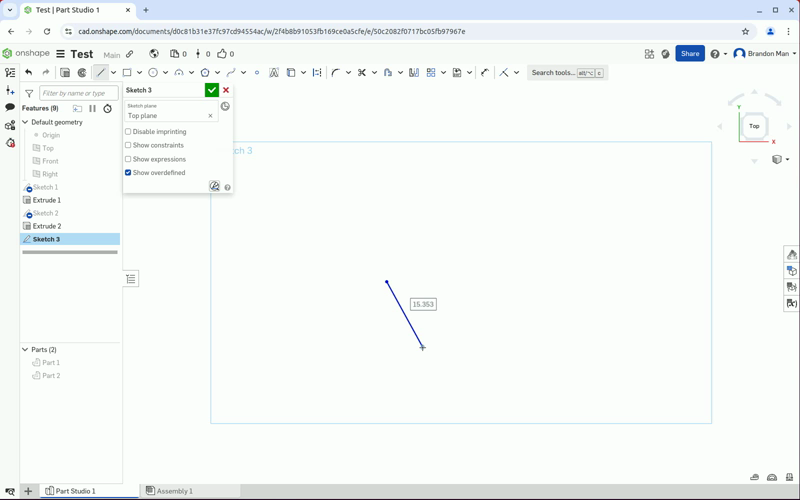
mouse_move(498, 347)
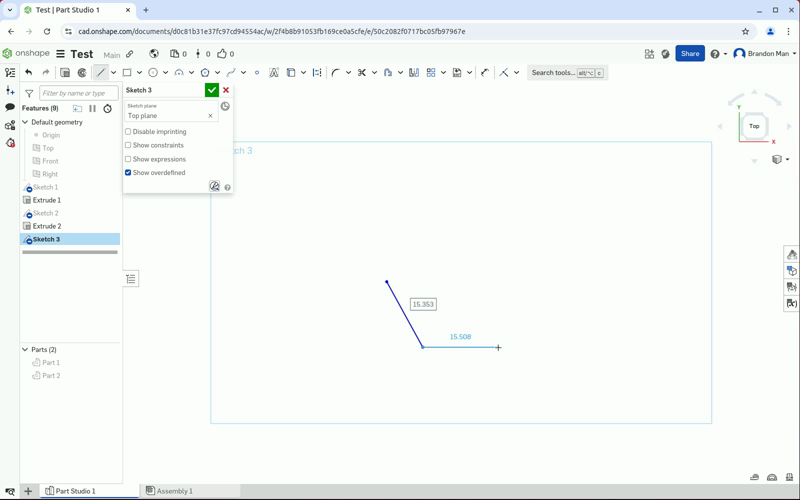
click(498, 347)
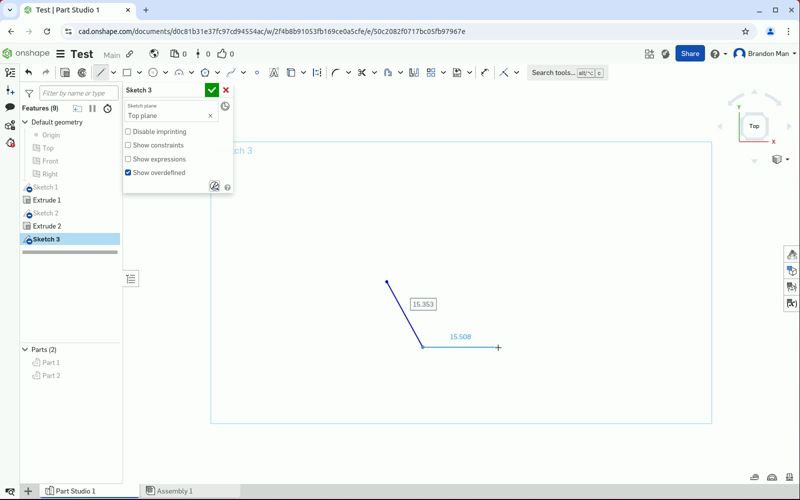
key_up(shift)
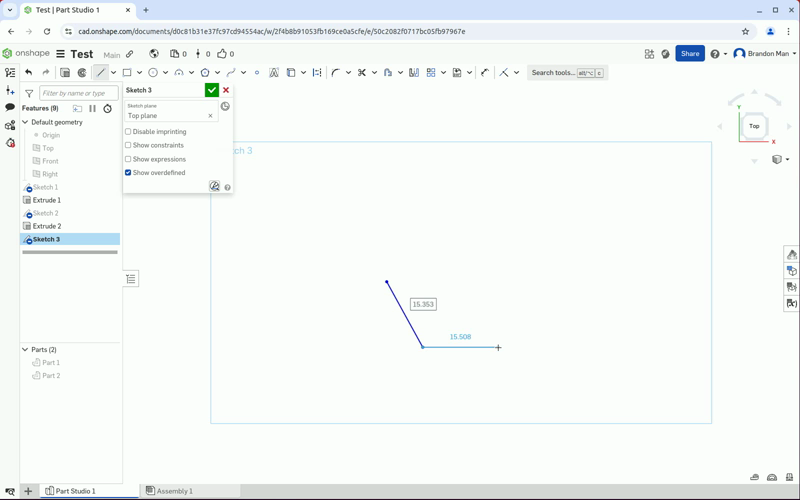
key_down(shift)
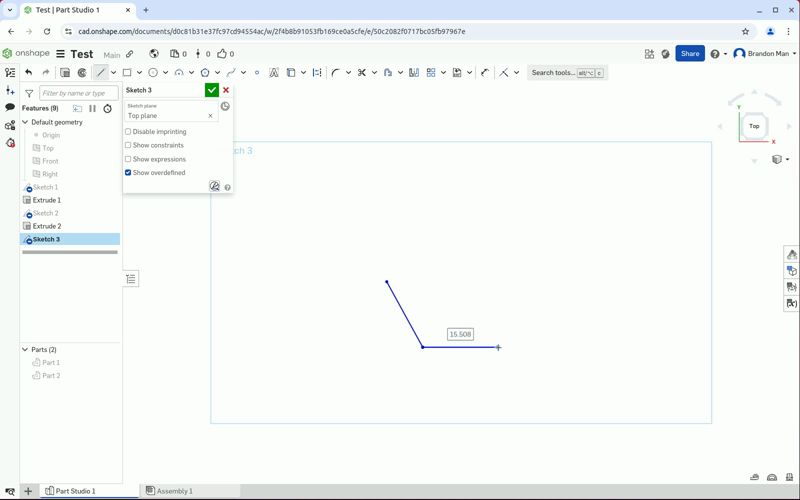
mouse_move(535, 284)
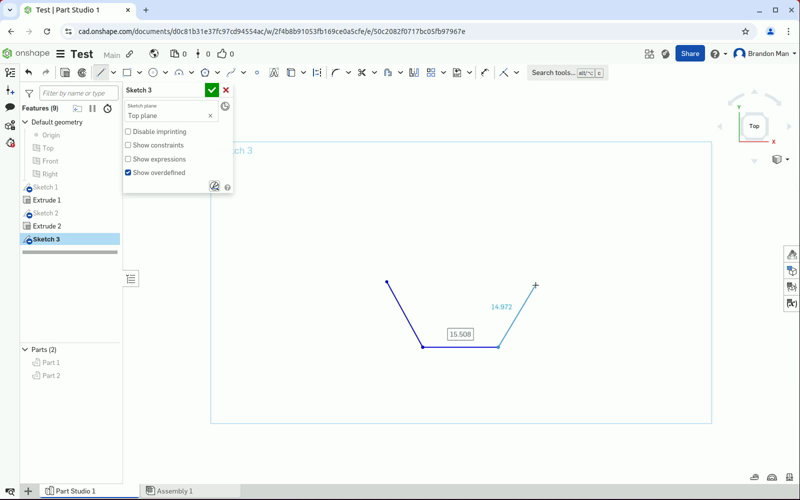
click(535, 284)
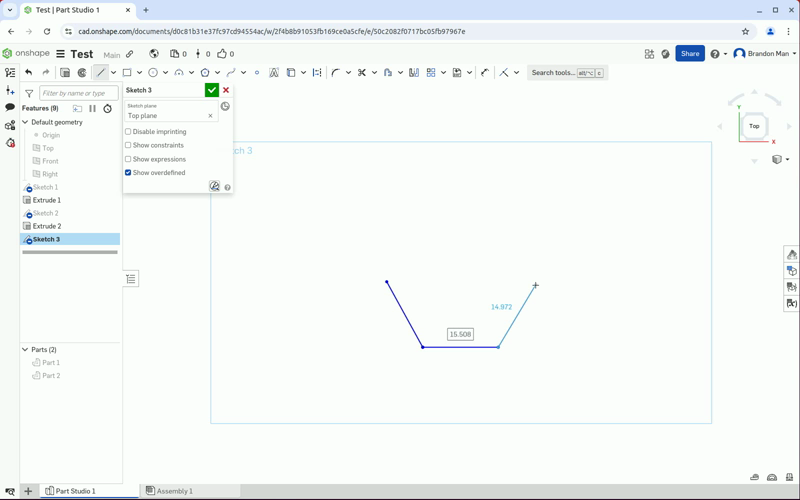
key_up(shift)
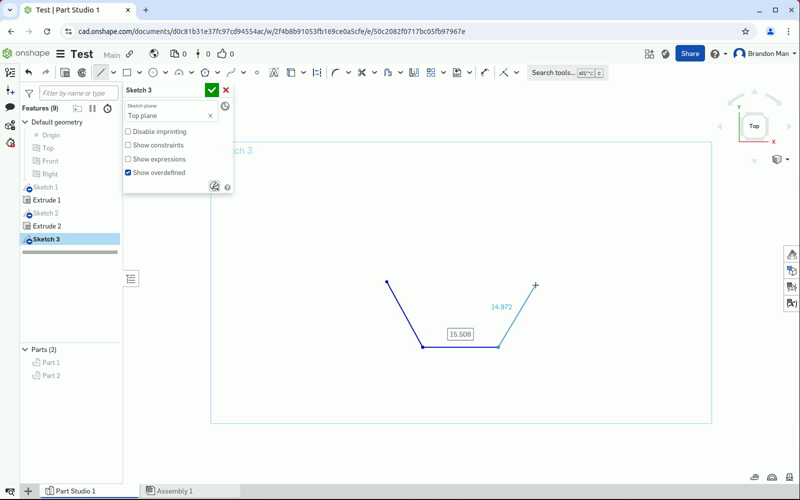
key_down(shift)
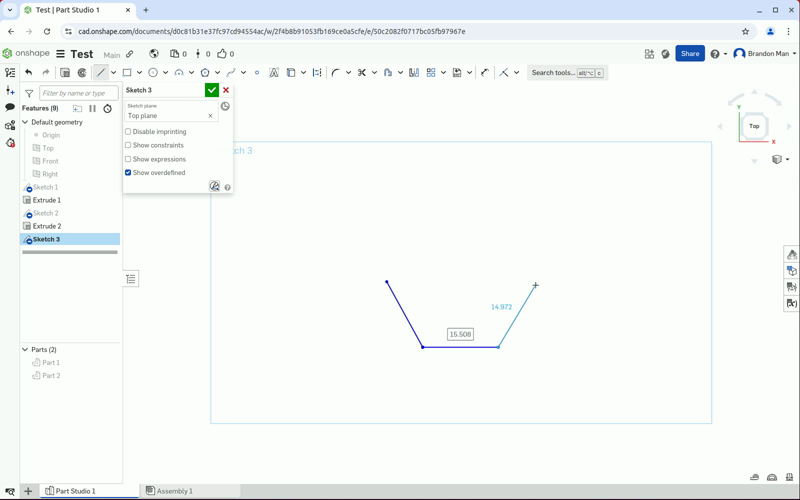
mouse_move(499, 219)
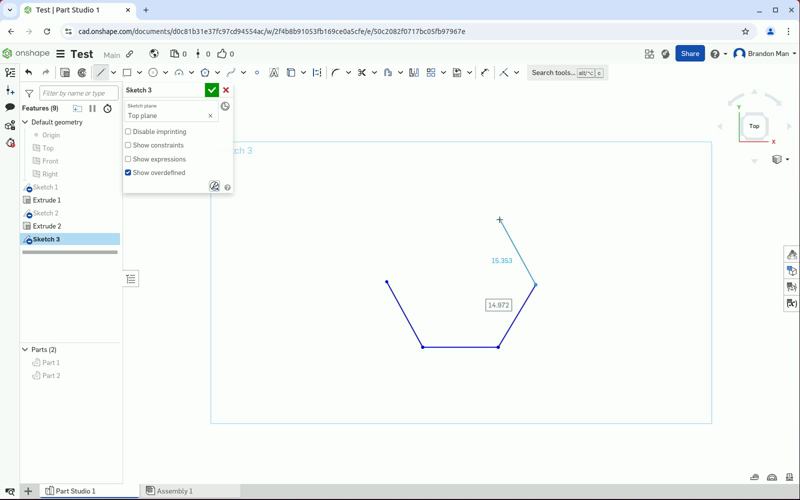
click(499, 219)
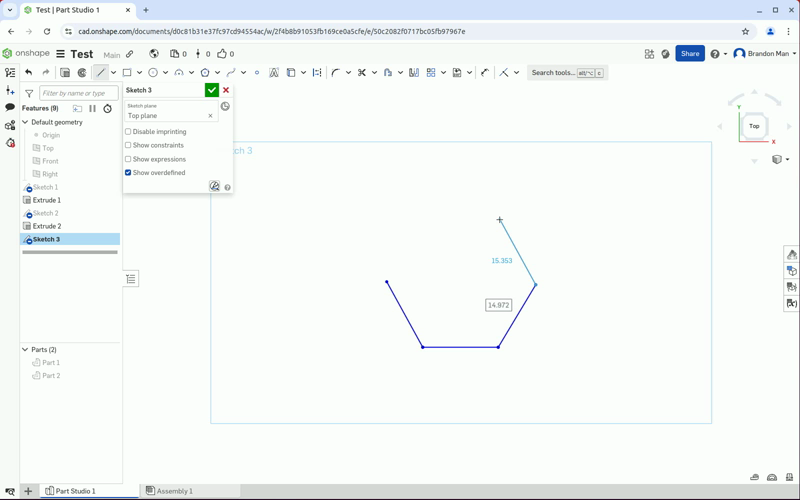
key_up(shift)
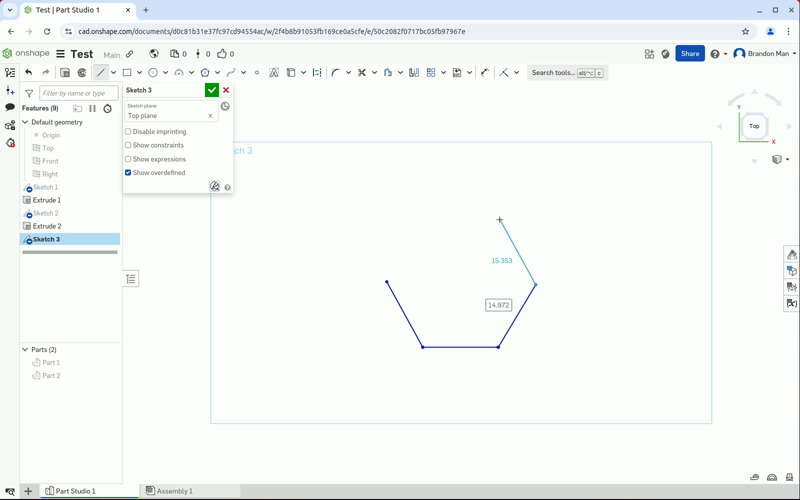
key_down(shift)
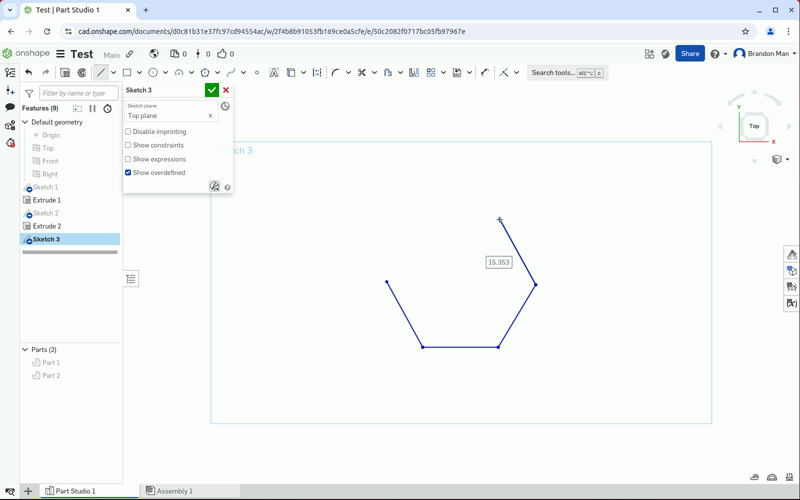
mouse_move(424, 217)
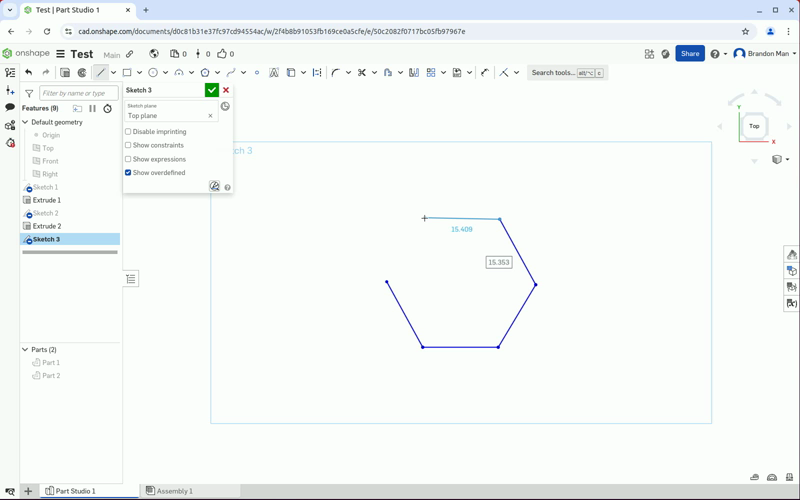
click(424, 217)
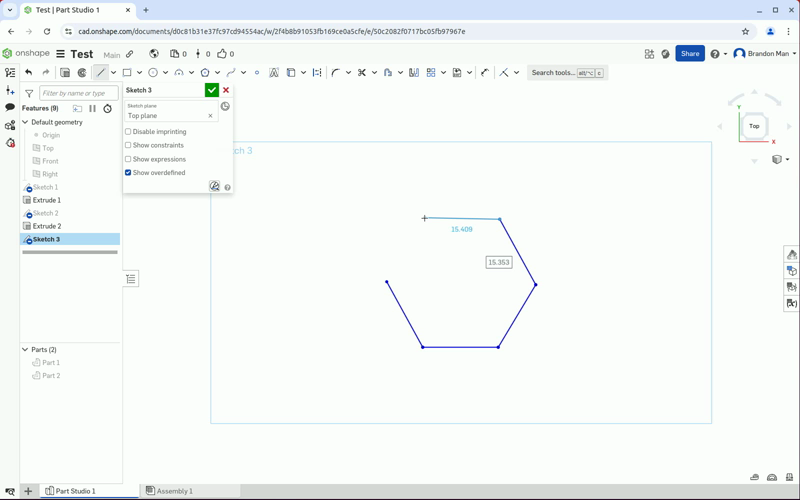
key_up(shift)
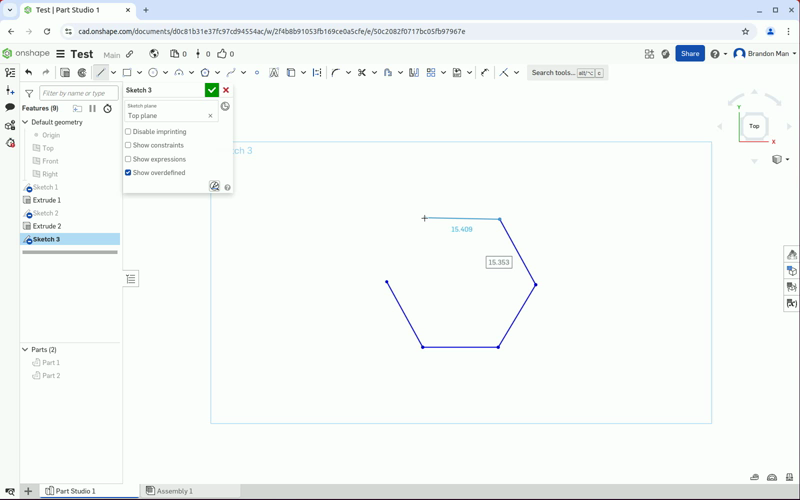
key_down(shift)
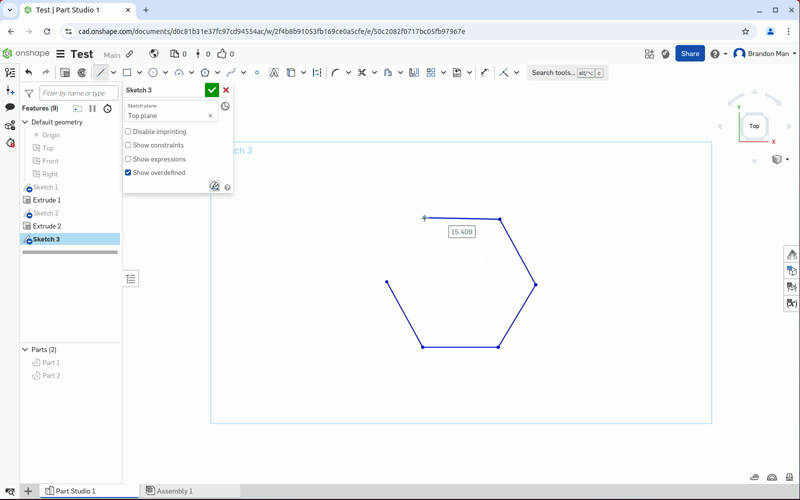
mouse_move(386, 281)
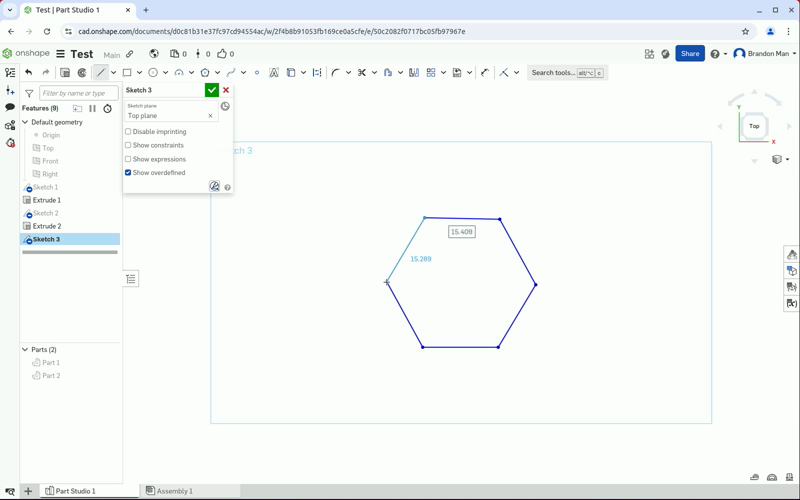
key_up(shift)
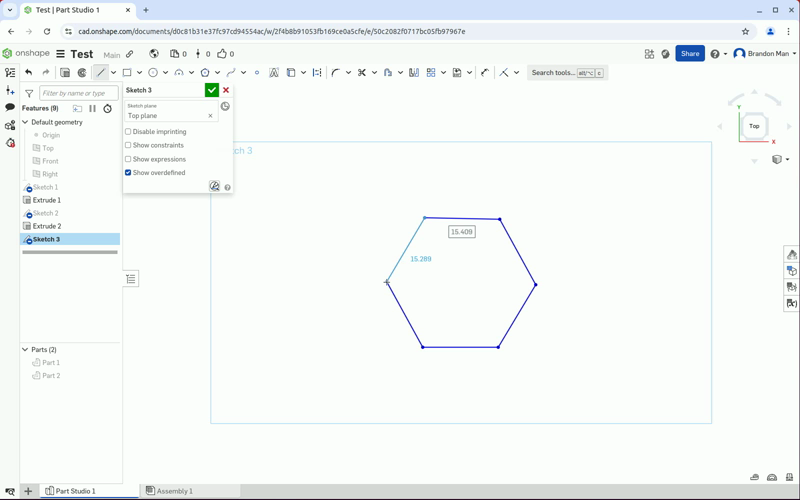
click(386, 281)
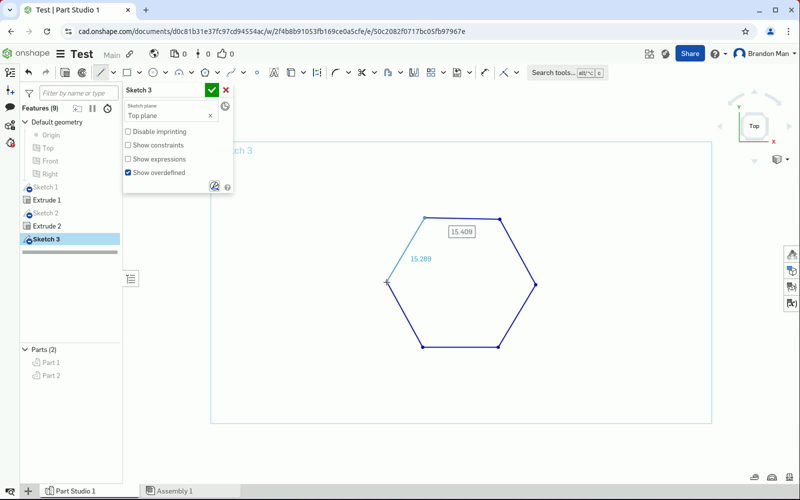
key(esc)
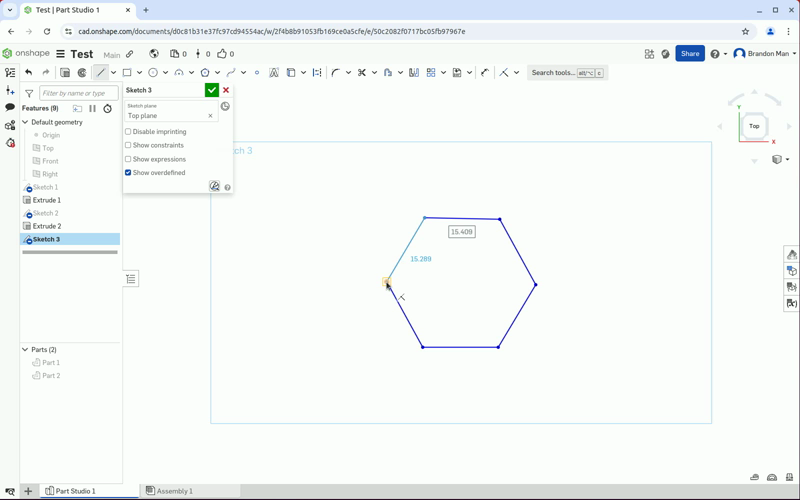
mouse_move(513, 264)
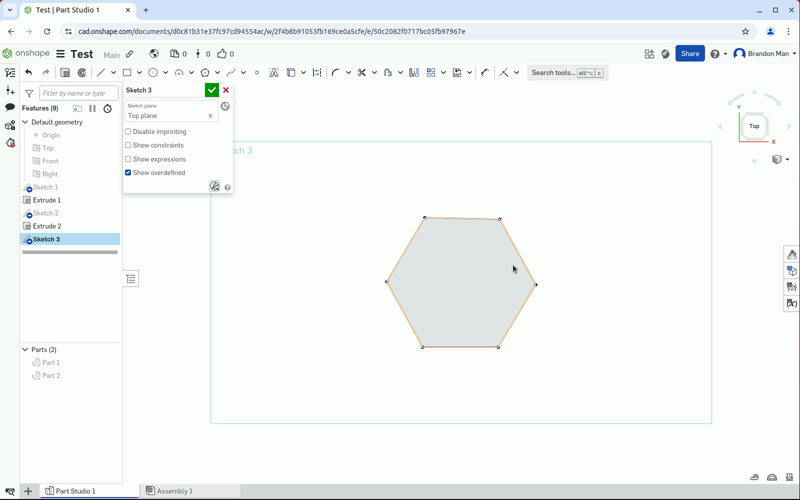
click(513, 264)
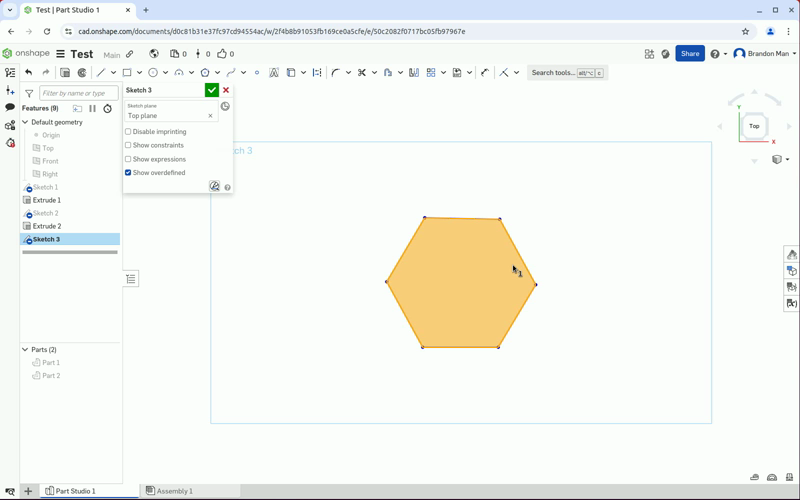
mouse_move(73, 352)
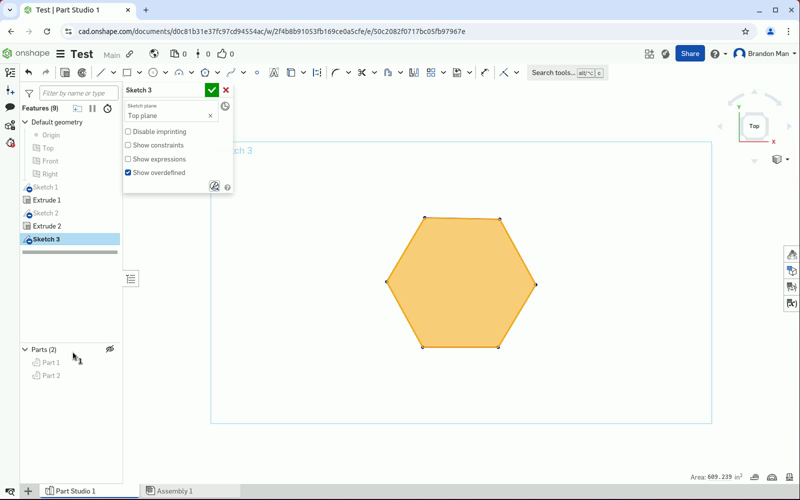
key(shift+y)
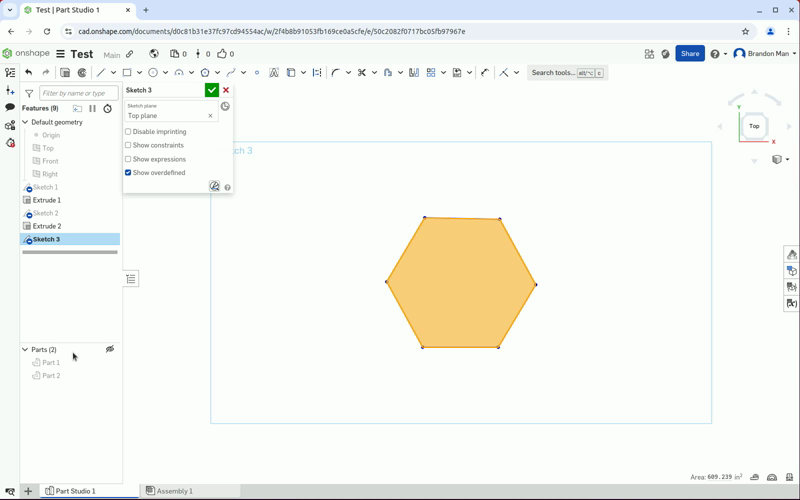
key(shift+e)
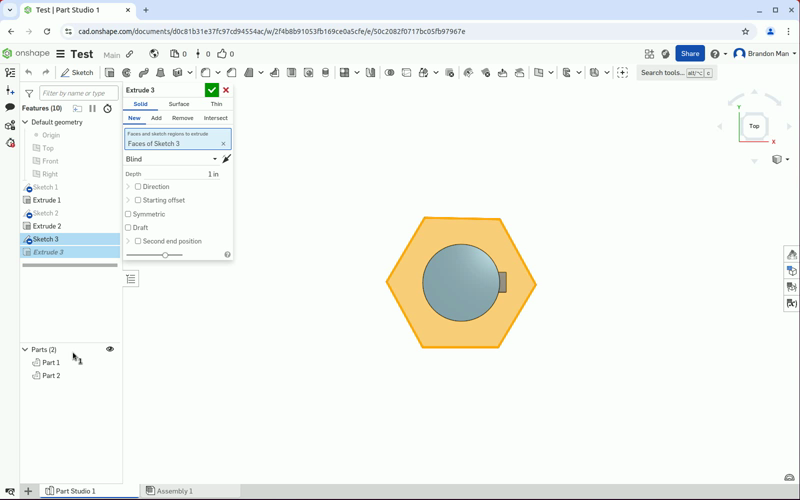
mouse_move(143, 106)
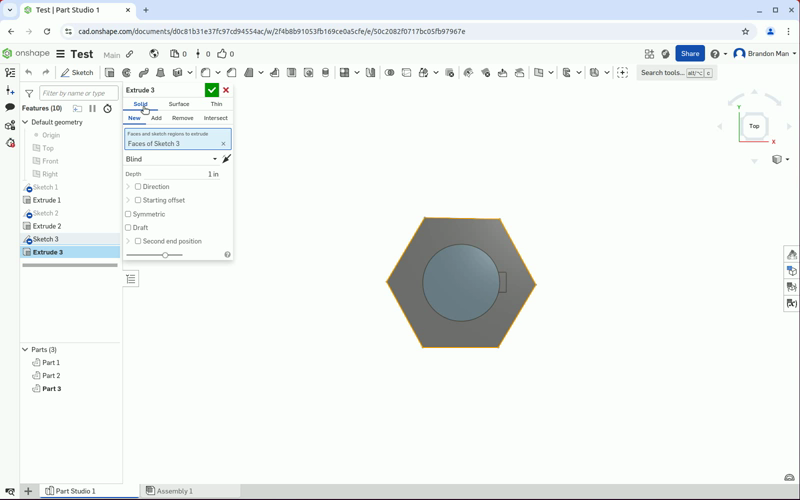
click(143, 106)
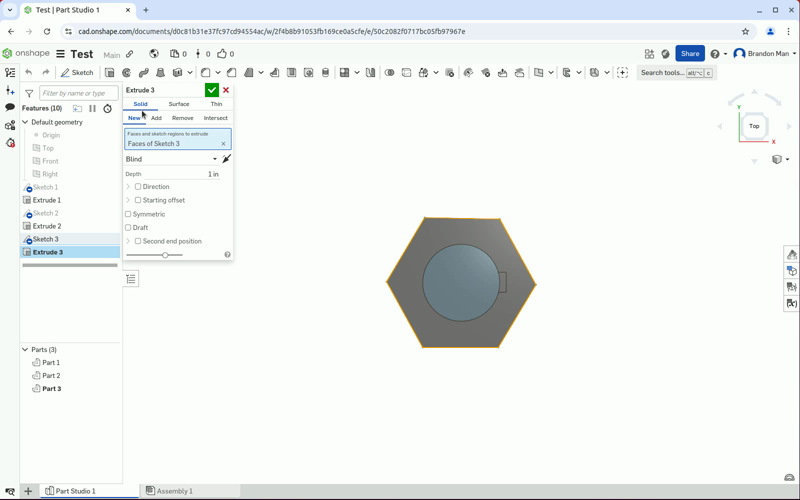
mouse_move(137, 120)
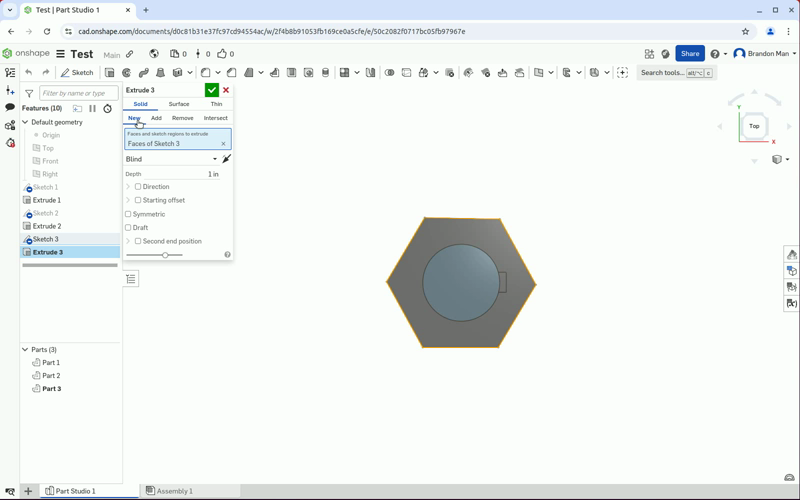
click(137, 120)
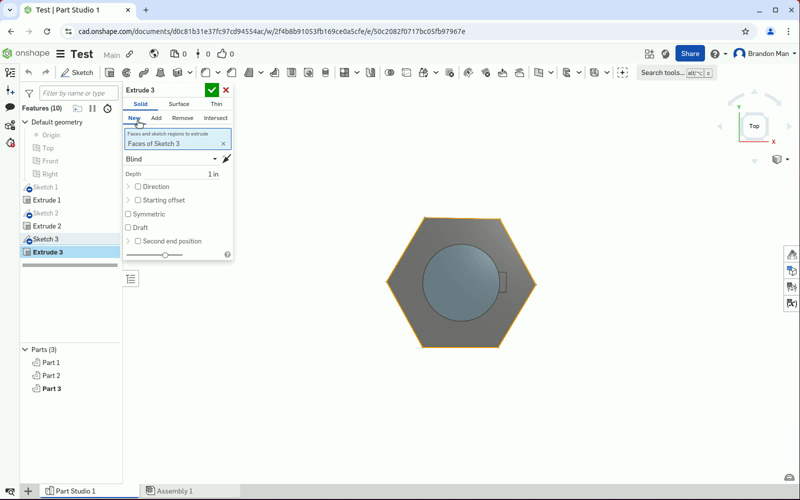
key(tab, 4)
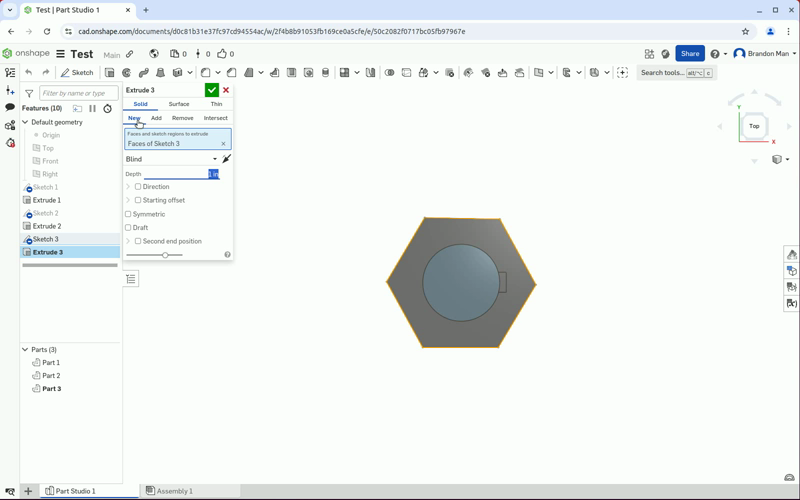
text(-7.703)
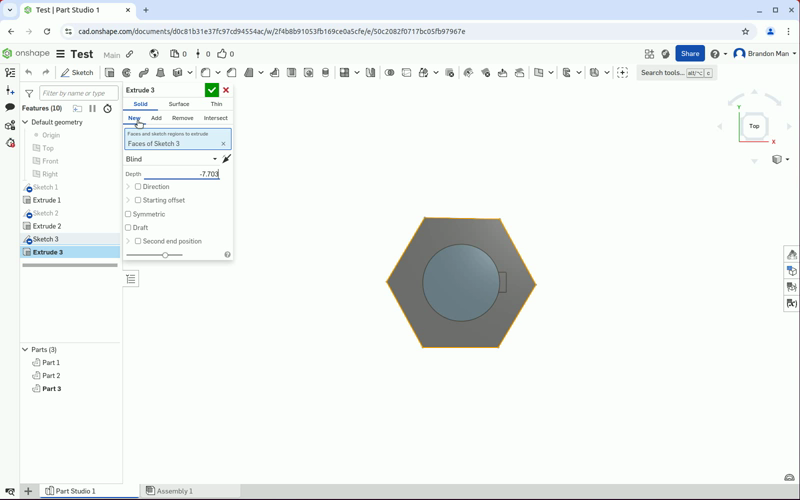
key(enter)
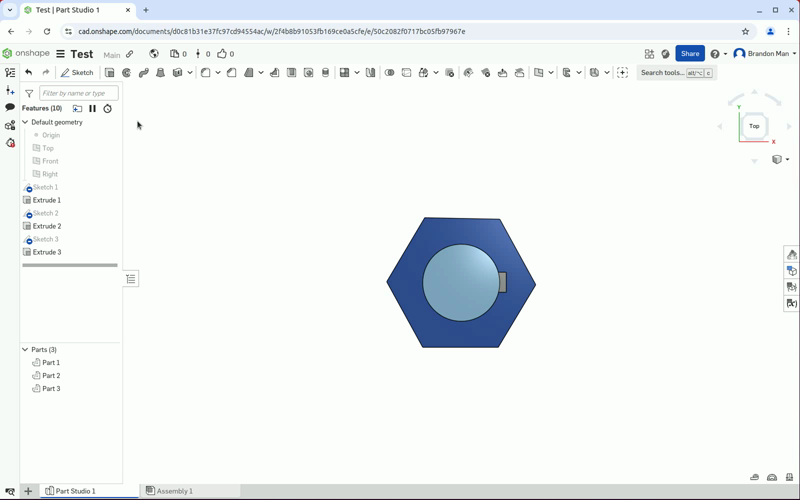
key(shift+h)
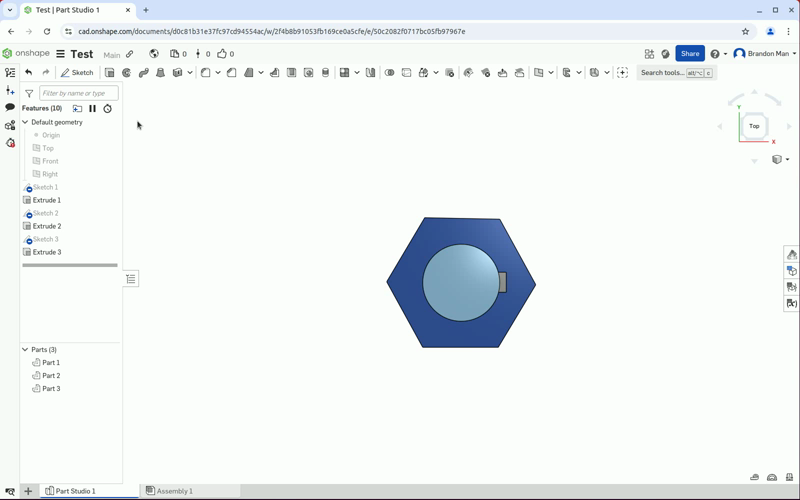
key(shift+h)
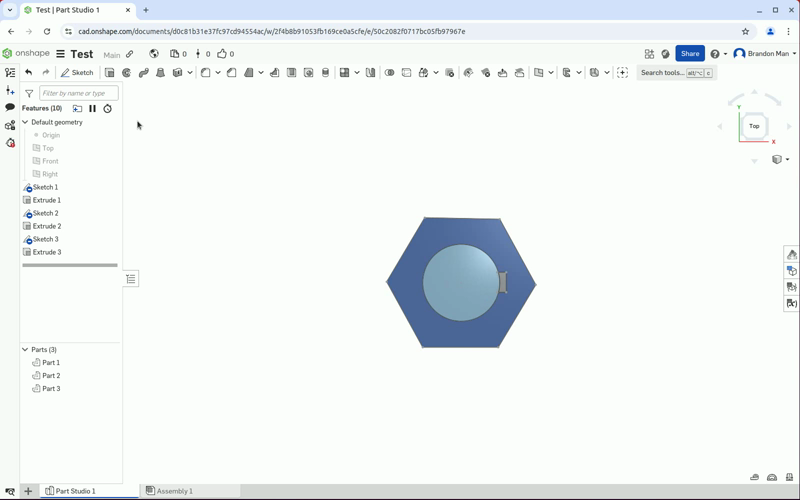
key(shift+7)
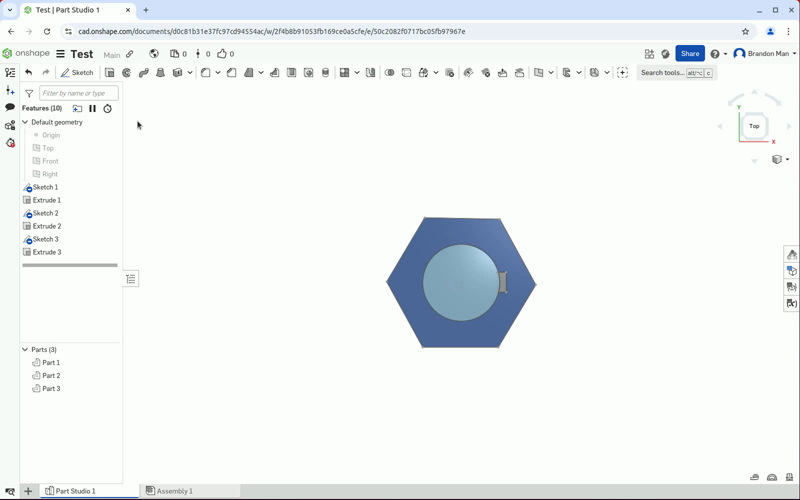
key(up, 3)
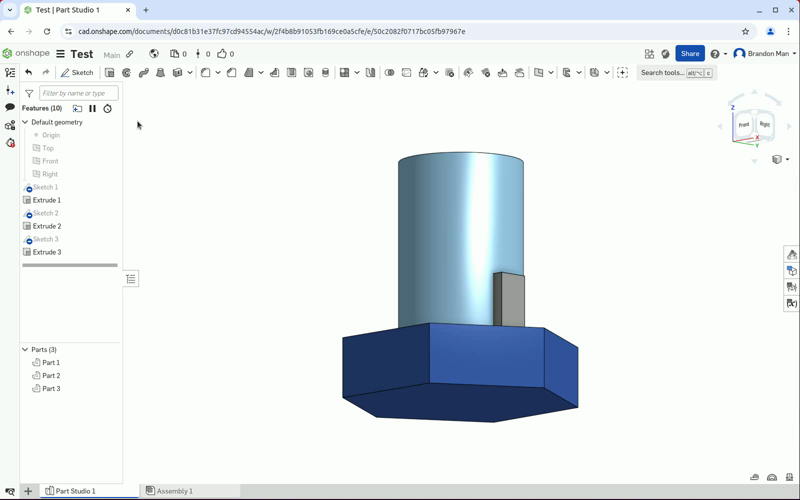
key(left, 3)
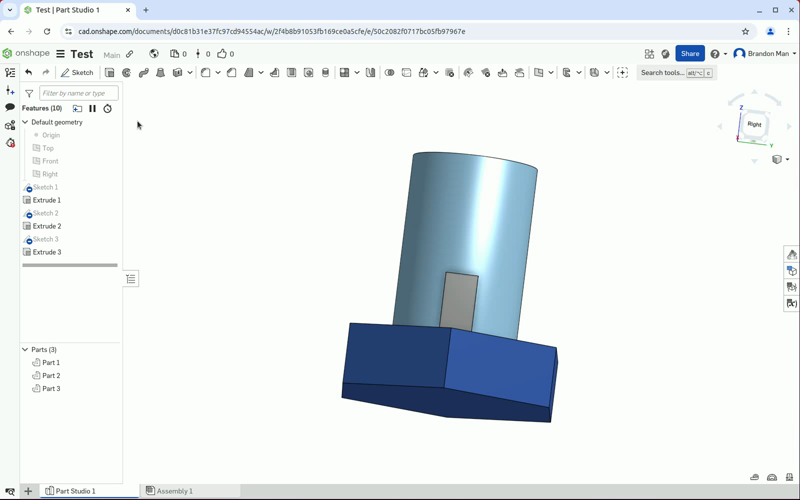
key(right, 3)
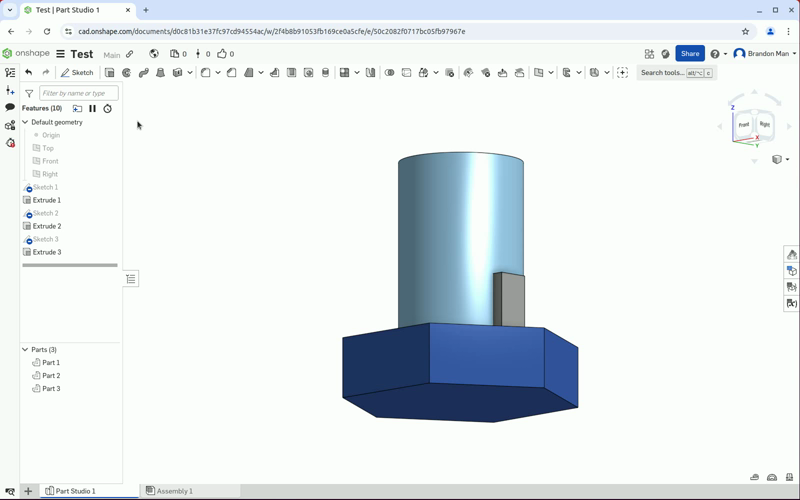
key(down, 3)
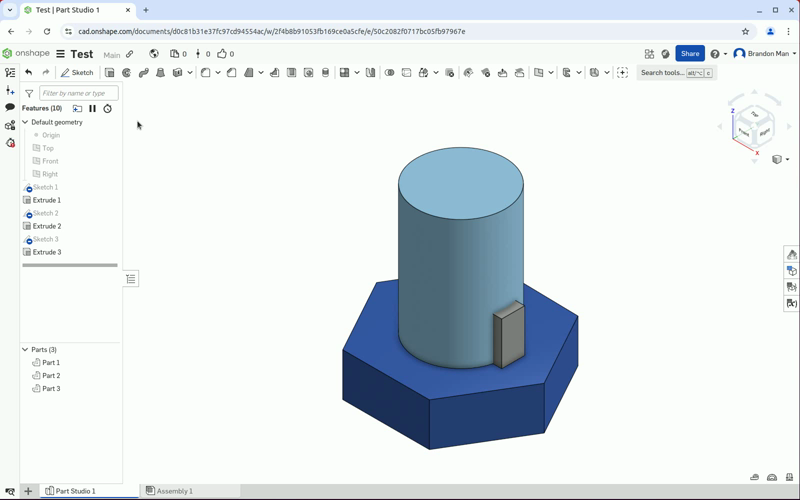
mouse_move(73, 189)
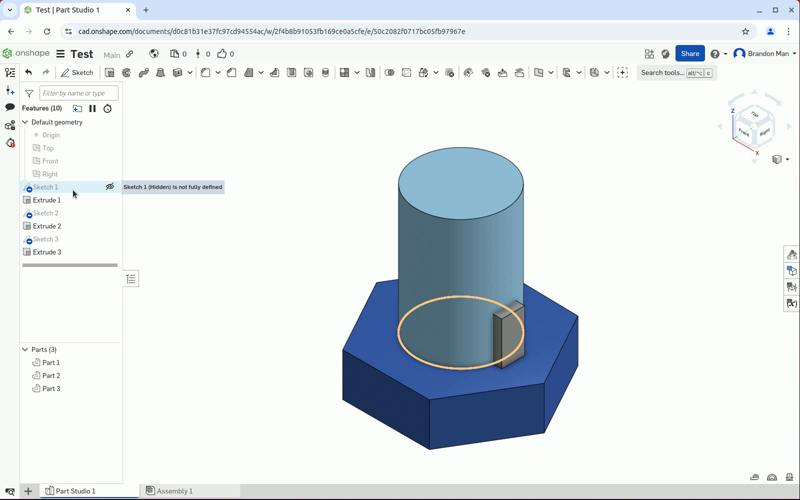
click(73, 189)